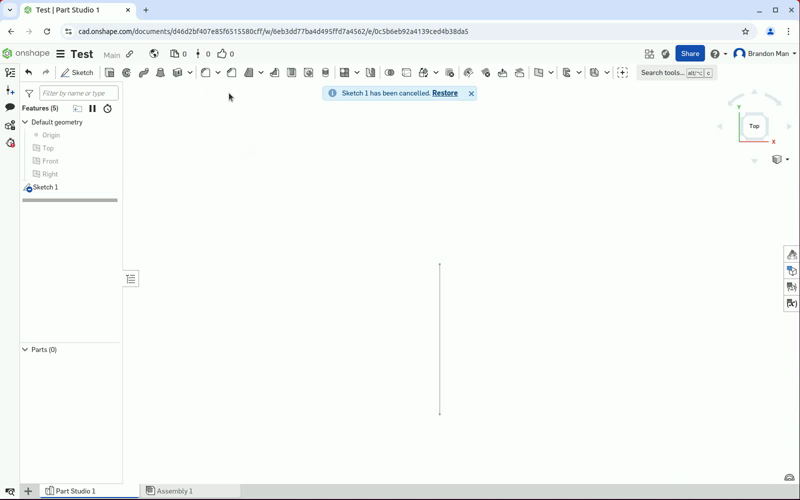
key(shift+h)
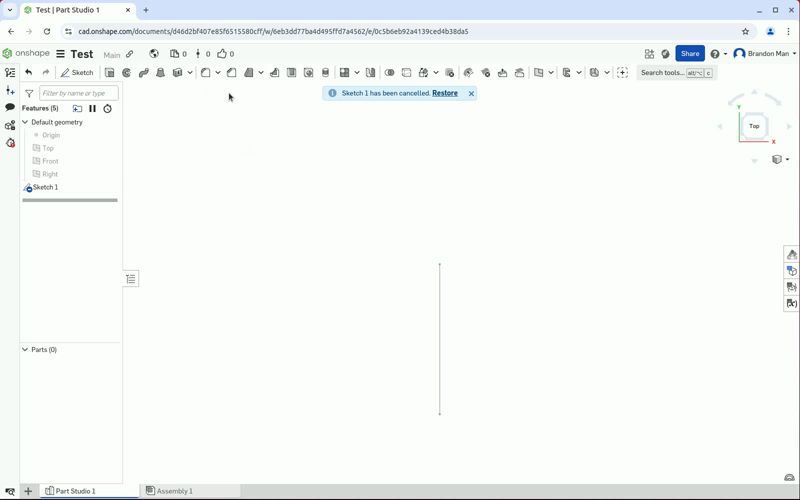
key(shift+s)
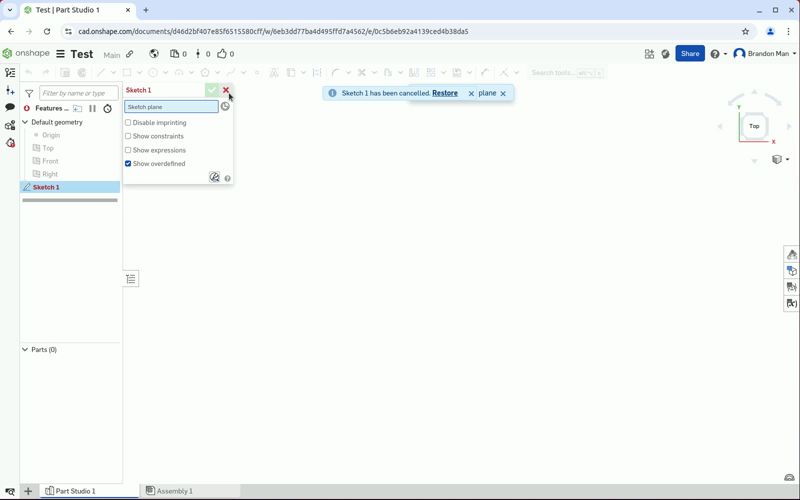
mouse_move(73, 150)
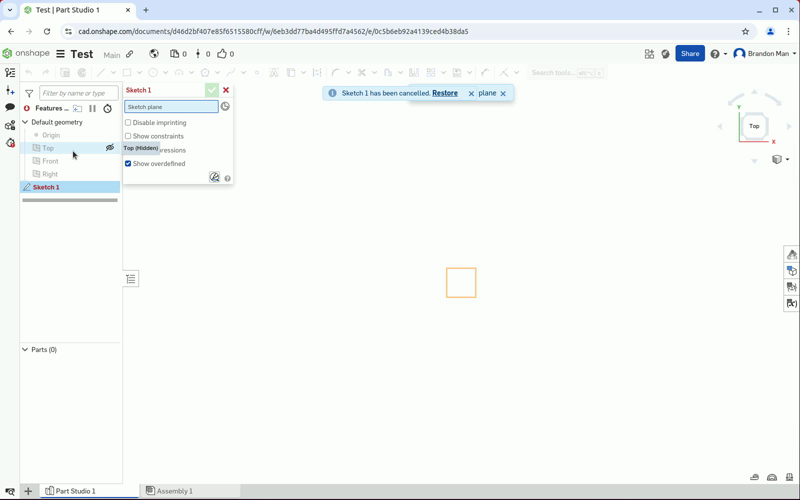
click(73, 150)
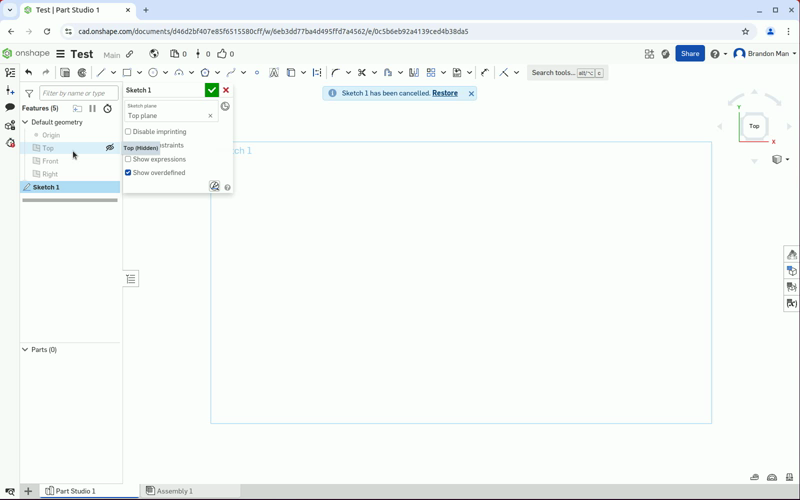
mouse_move(73, 352)
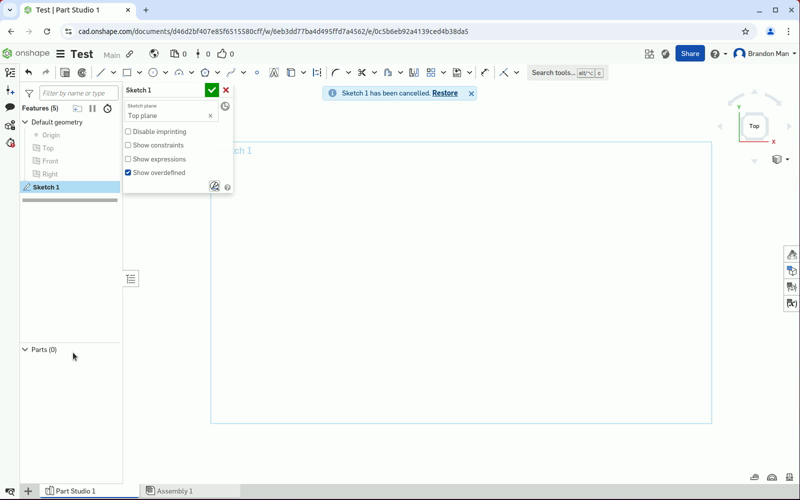
key(y)
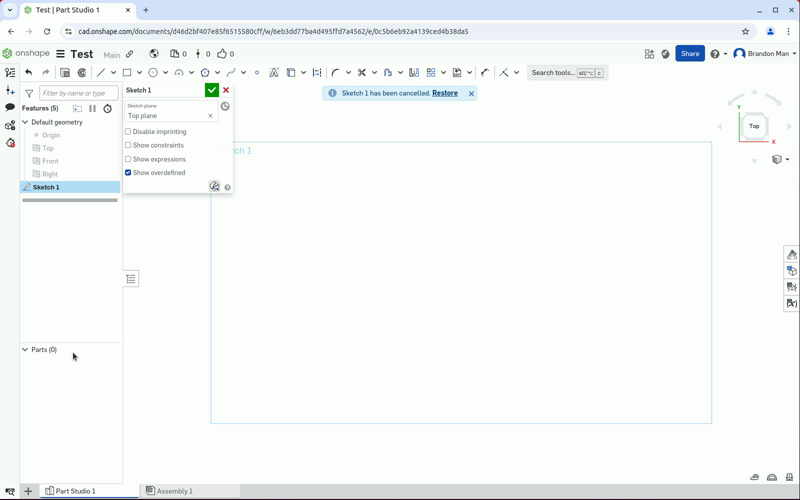
key(l)
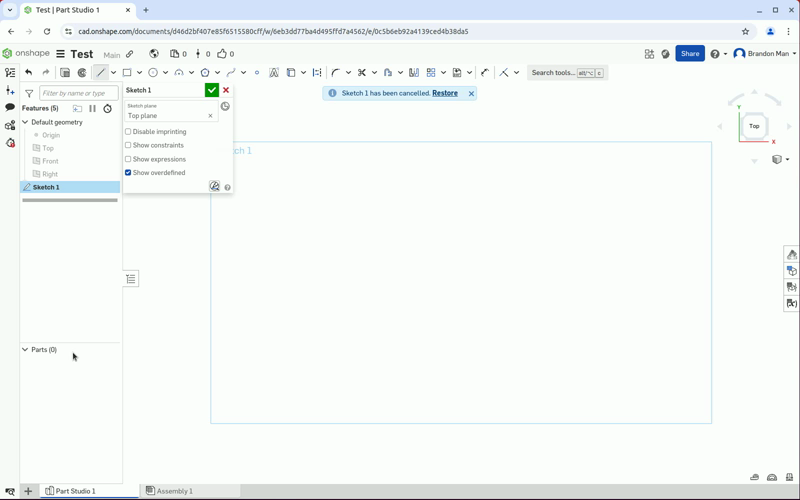
key_down(shift)
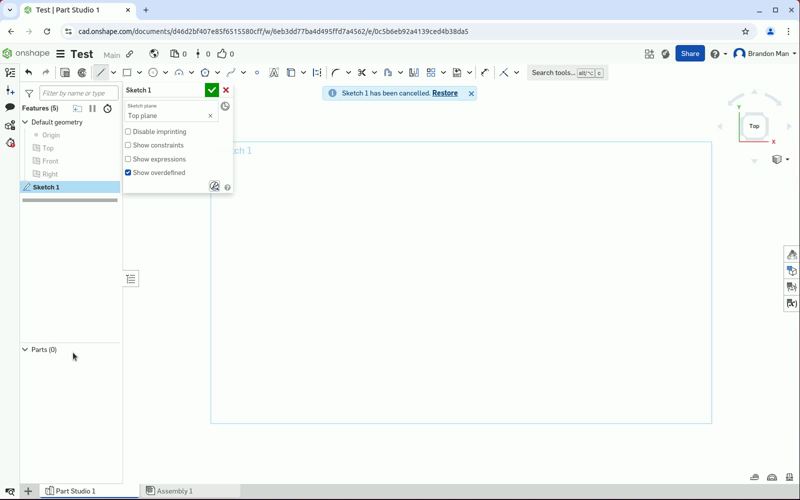
mouse_move(433, 395)
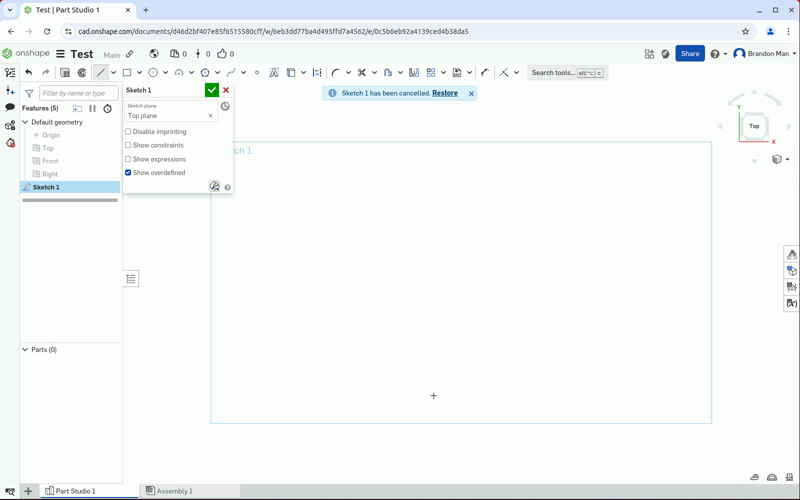
click(433, 395)
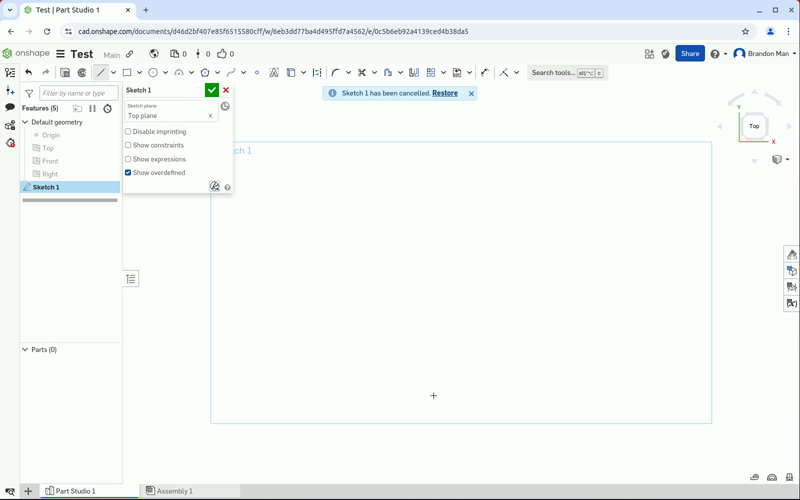
key_up(shift)
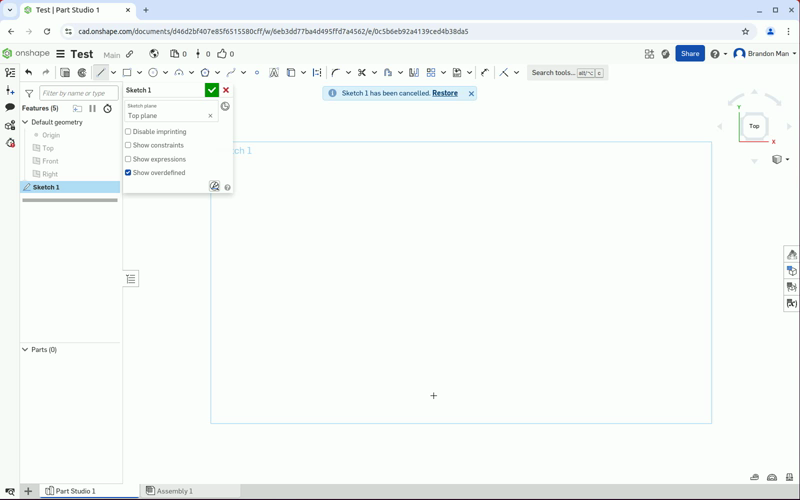
key_down(shift)
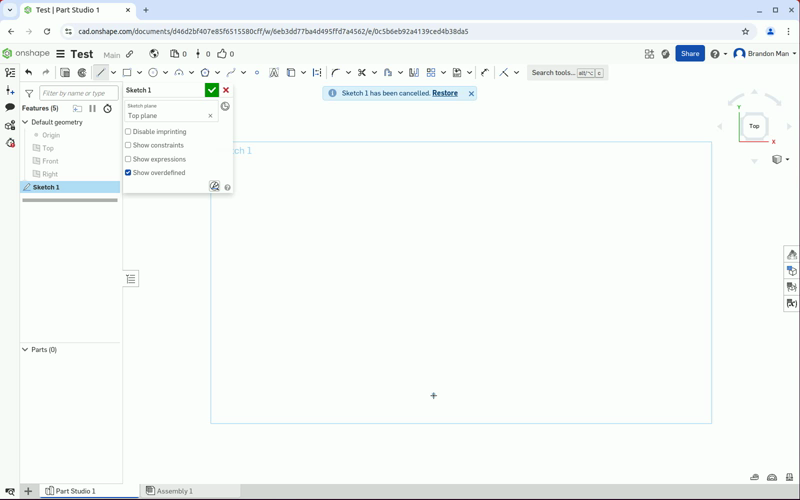
mouse_move(540, 395)
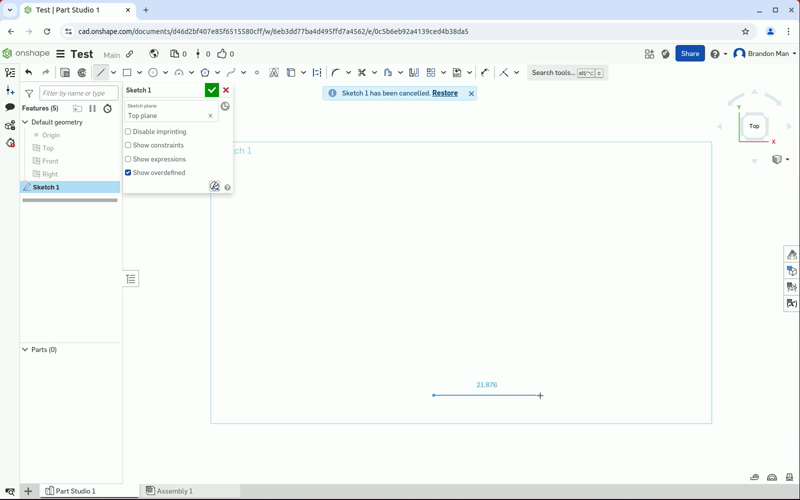
click(540, 395)
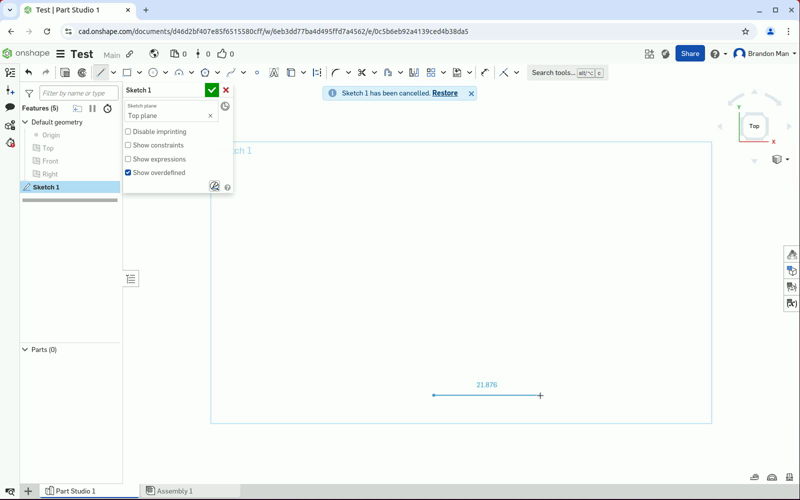
key_up(shift)
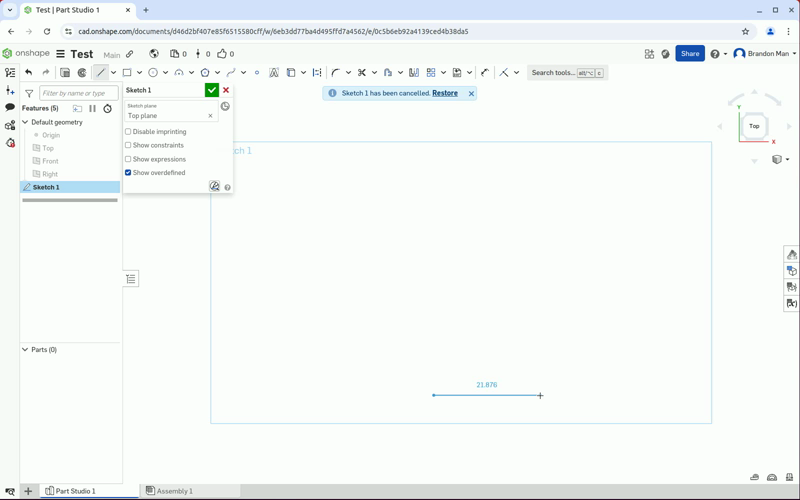
key_down(shift)
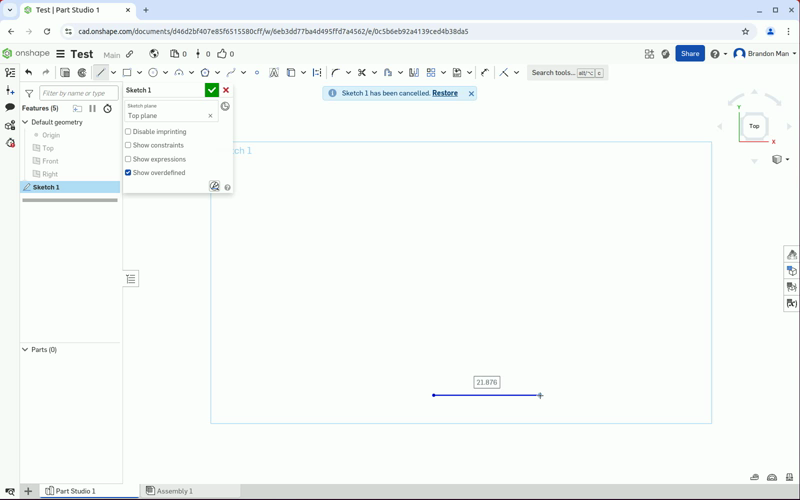
mouse_move(540, 185)
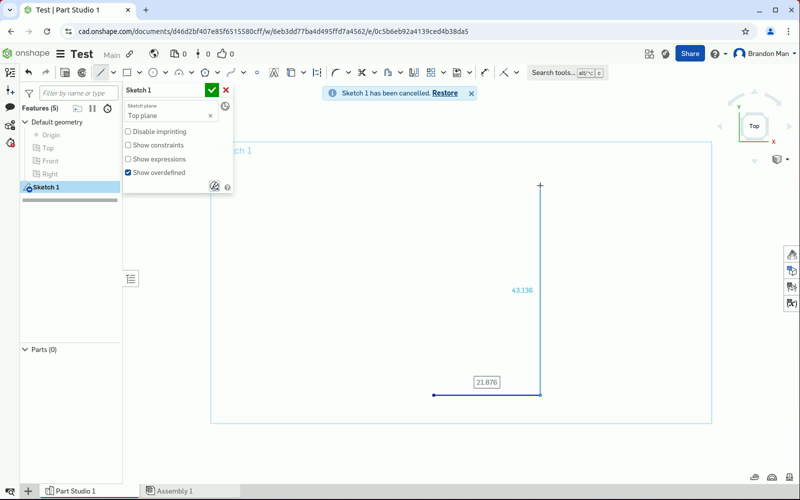
click(540, 185)
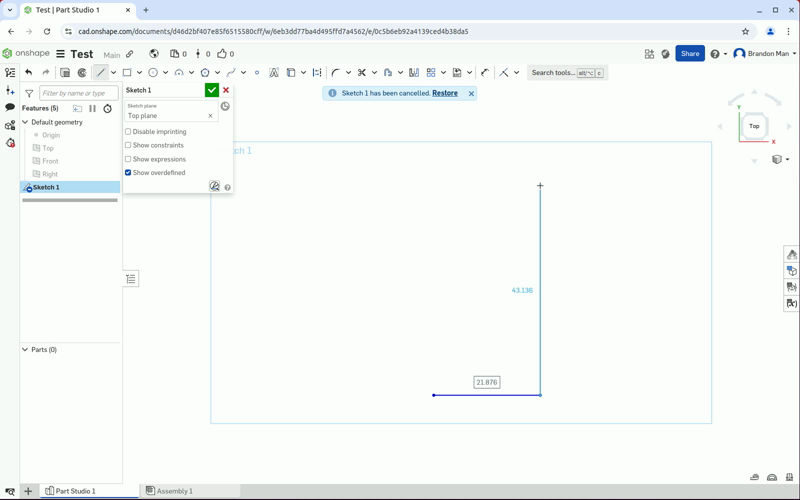
key_up(shift)
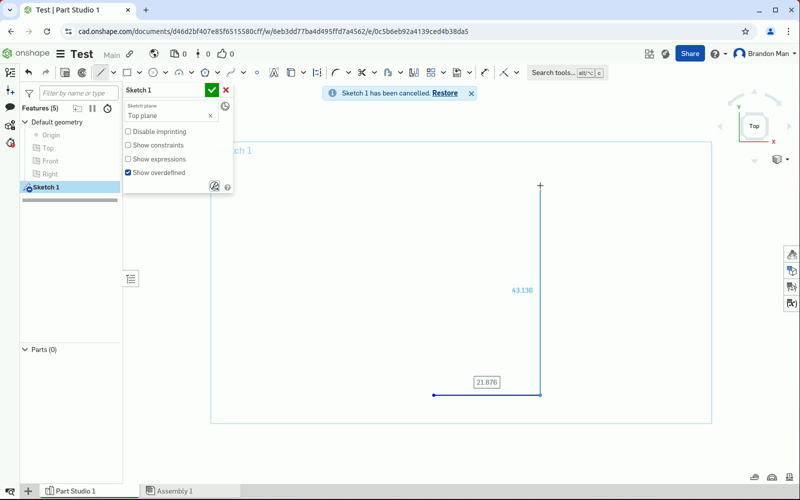
key_down(shift)
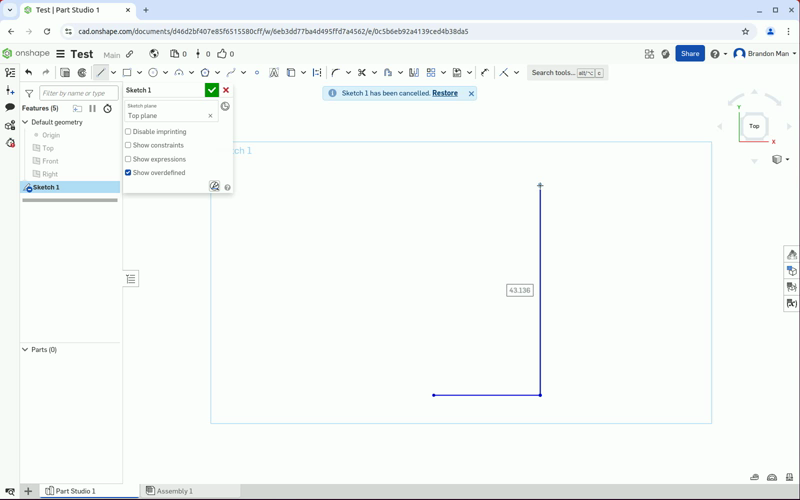
mouse_move(433, 185)
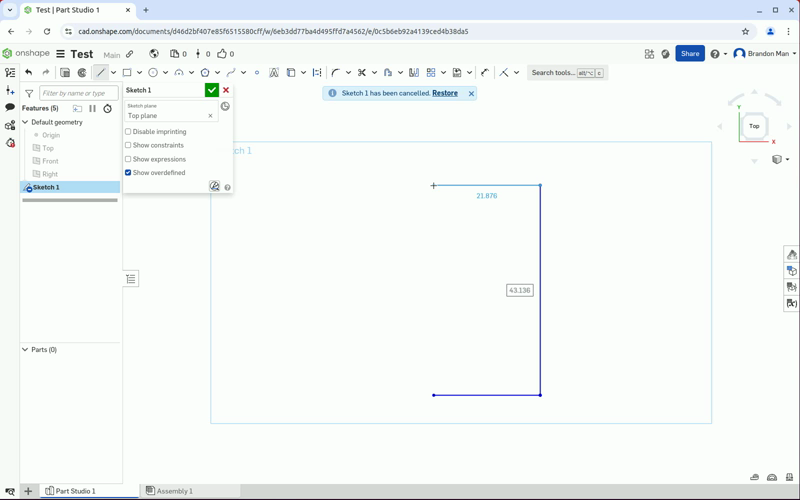
click(433, 185)
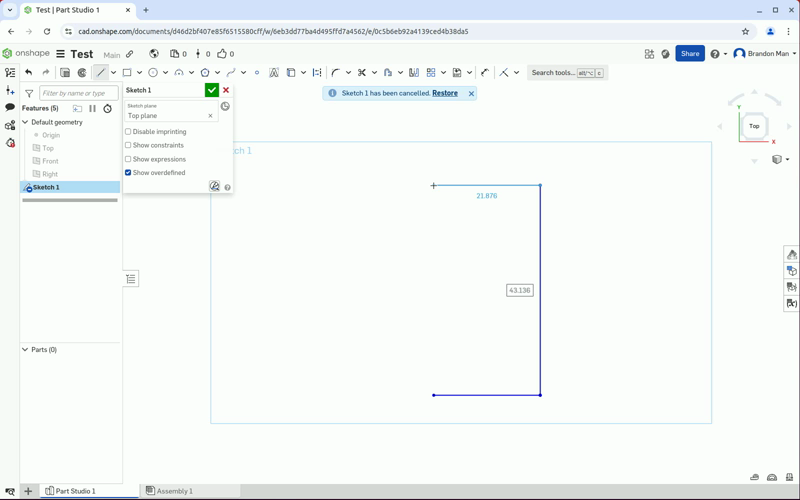
key_up(shift)
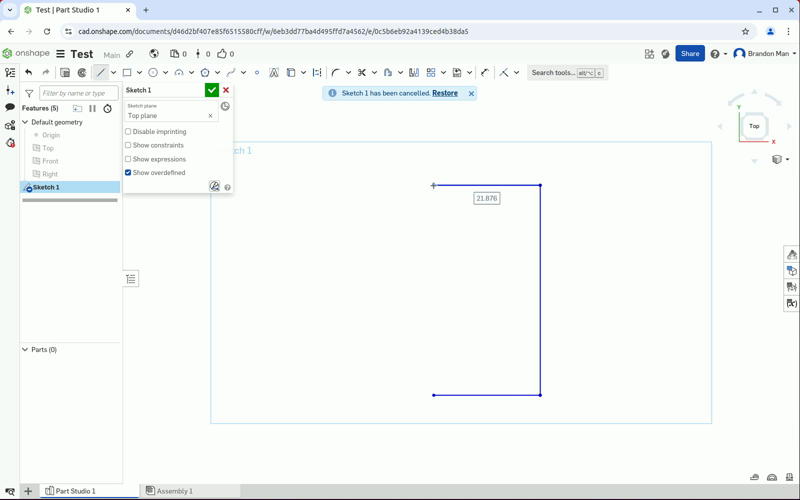
key_down(shift)
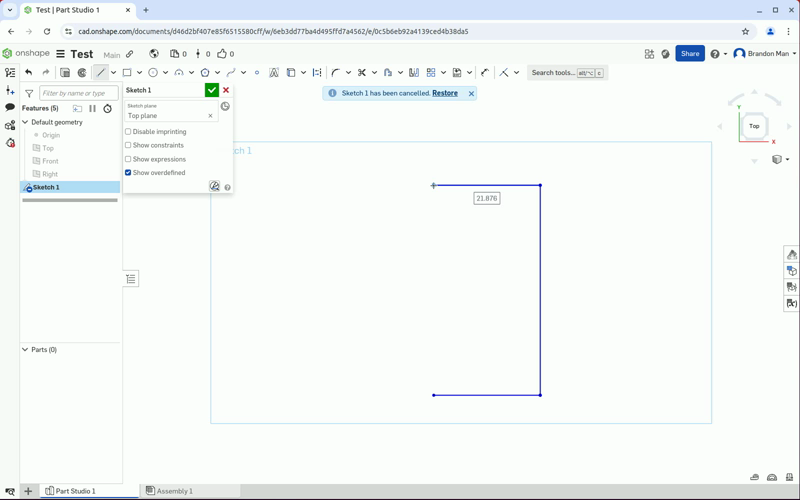
mouse_move(463, 185)
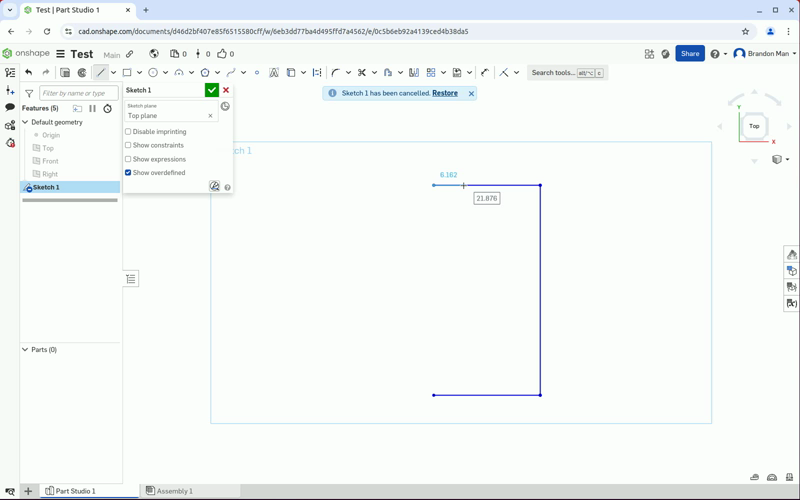
mouse_move(433, 238)
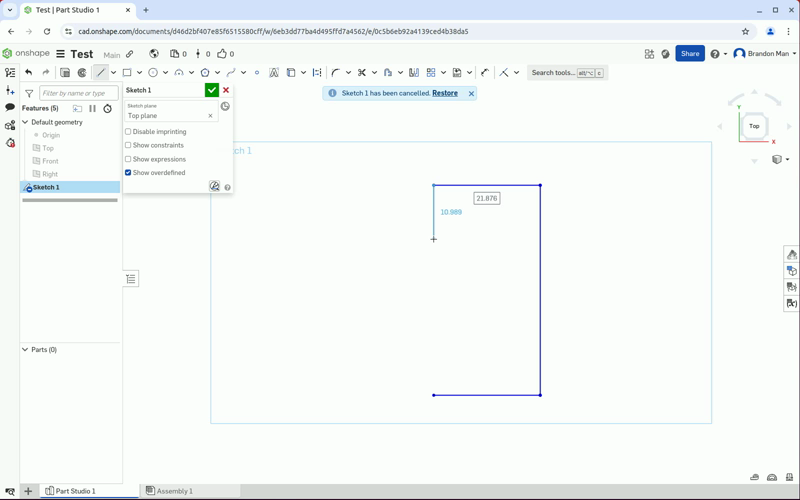
click(433, 238)
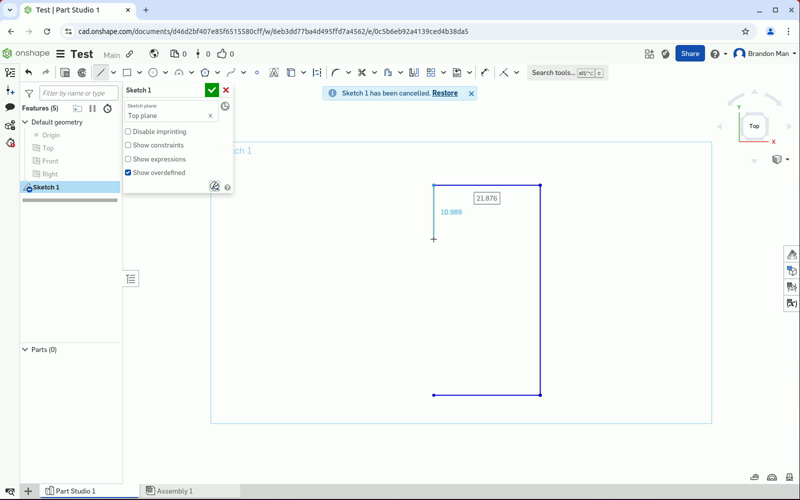
key_up(shift)
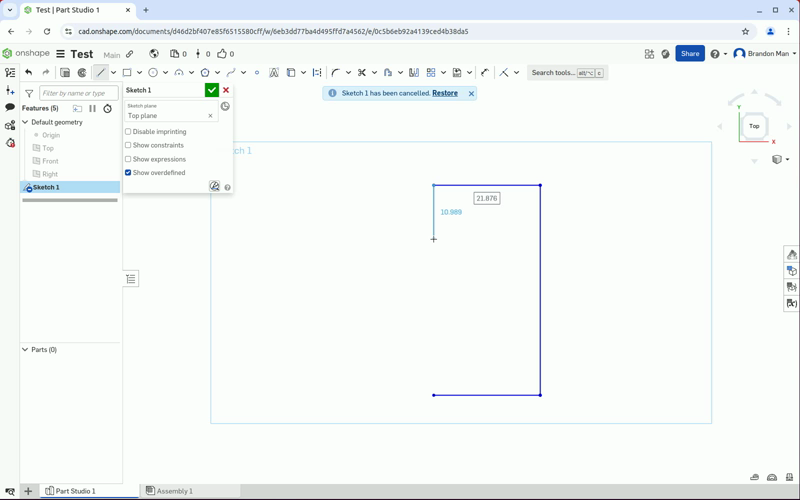
key_down(shift)
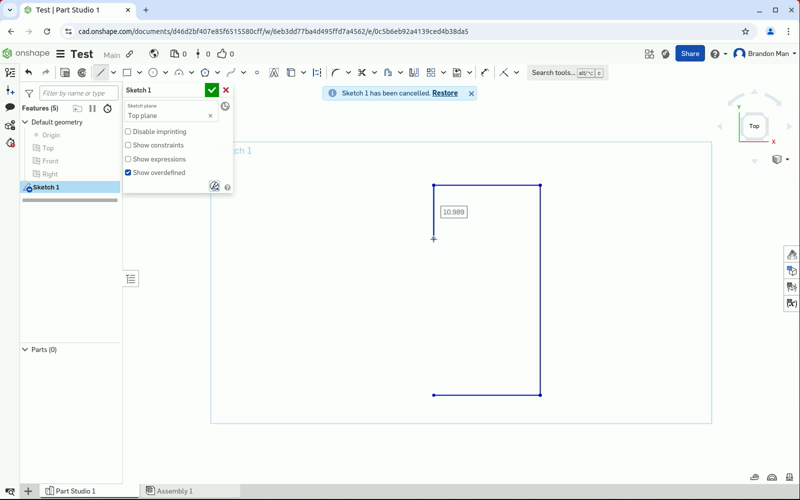
mouse_move(433, 342)
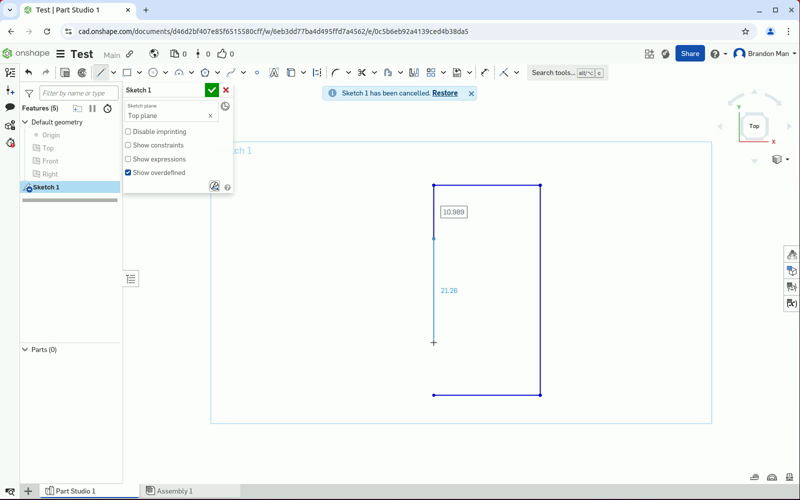
click(433, 342)
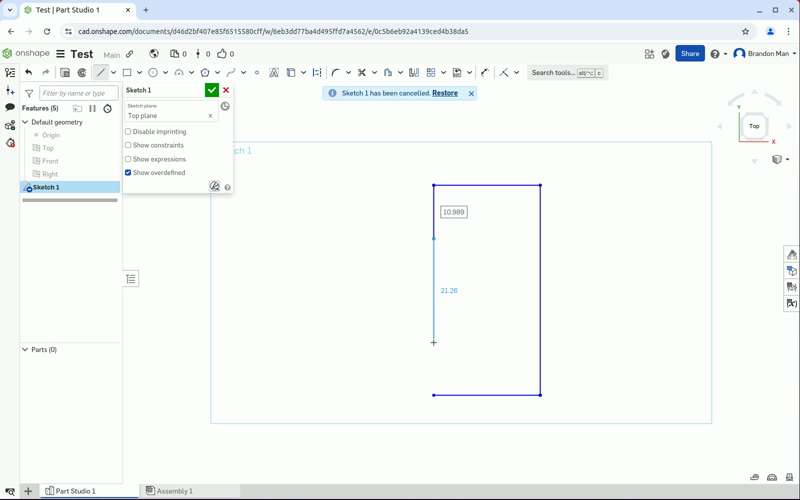
key_up(shift)
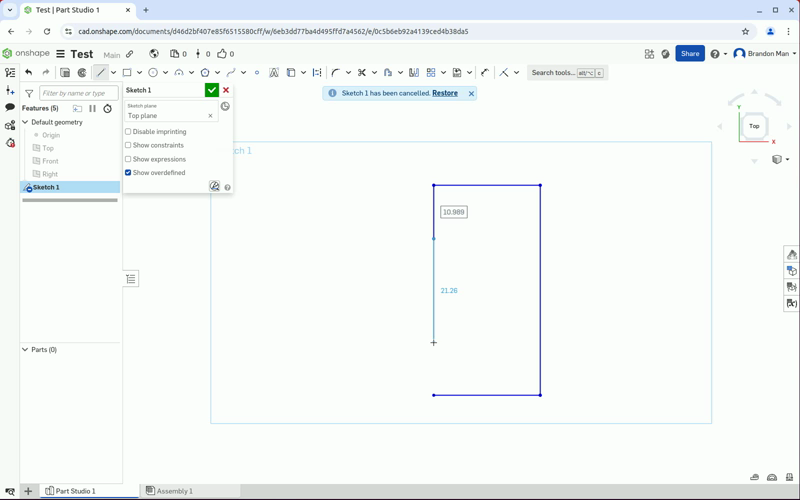
mouse_move(463, 342)
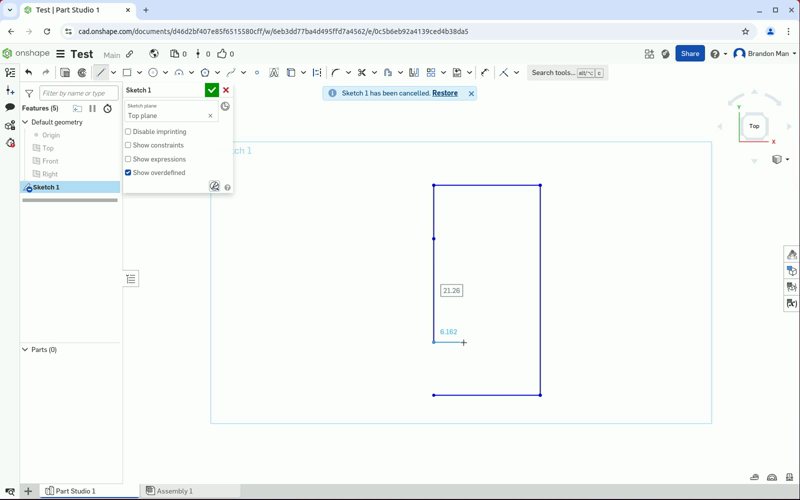
key_down(shift)
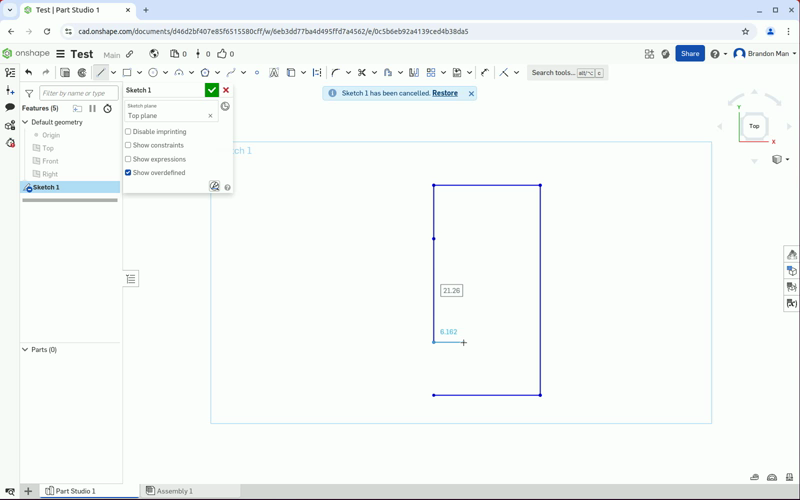
mouse_move(433, 395)
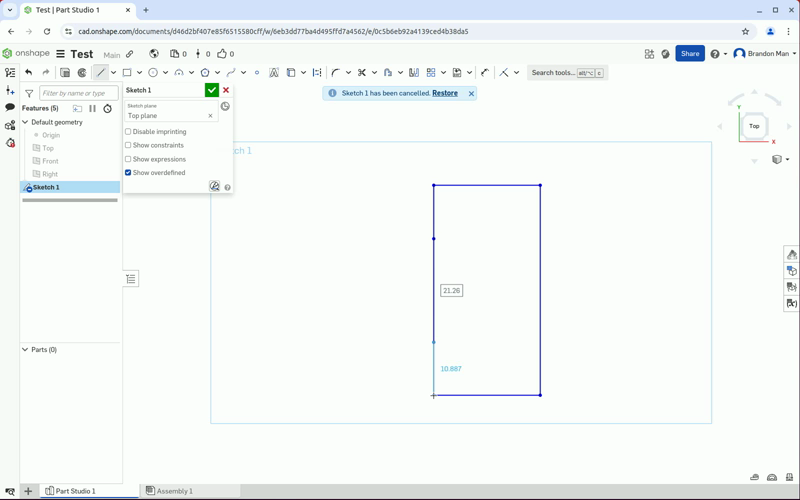
key_up(shift)
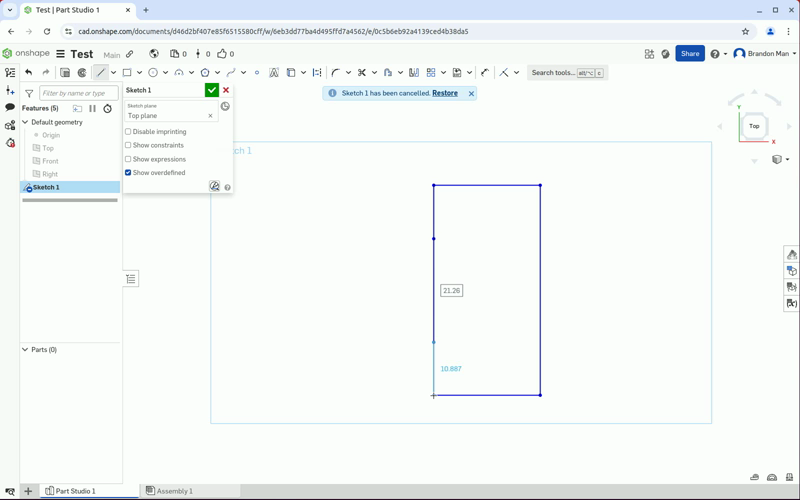
click(433, 395)
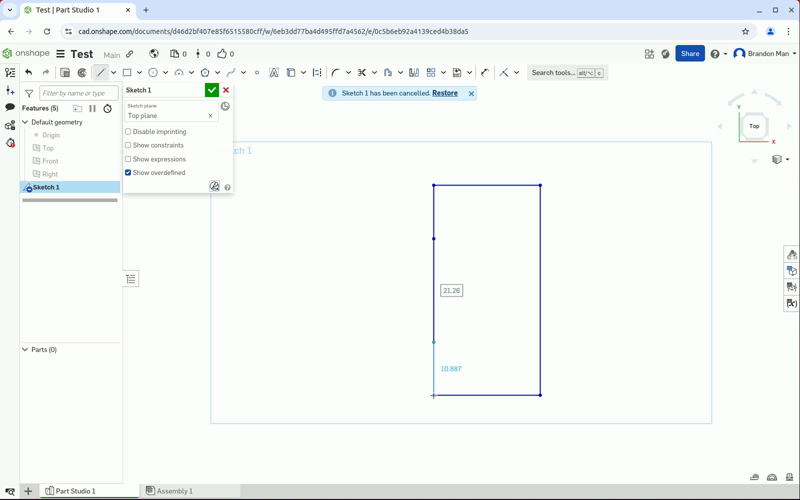
key(esc)
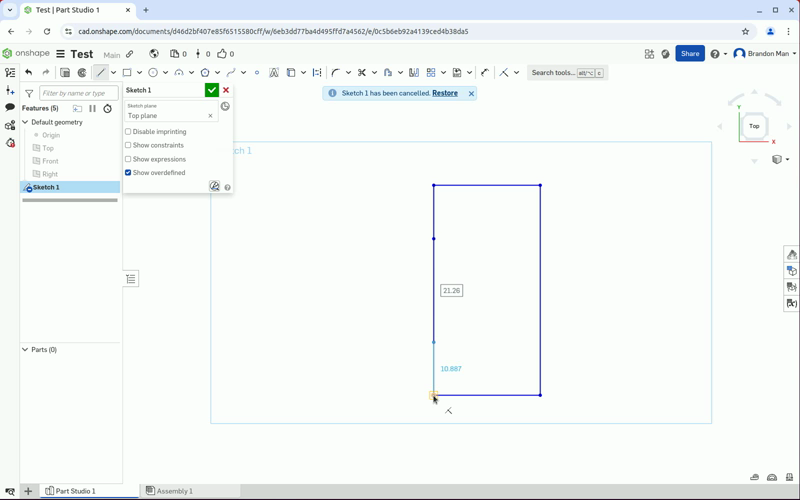
key(c)
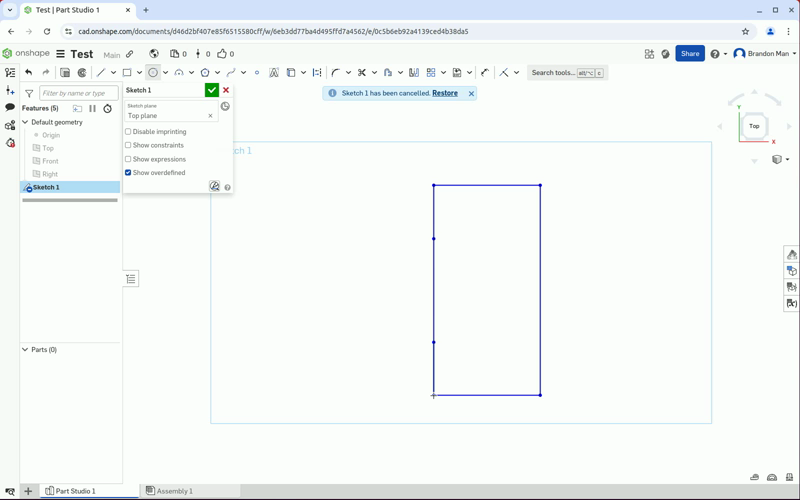
key_down(shift)
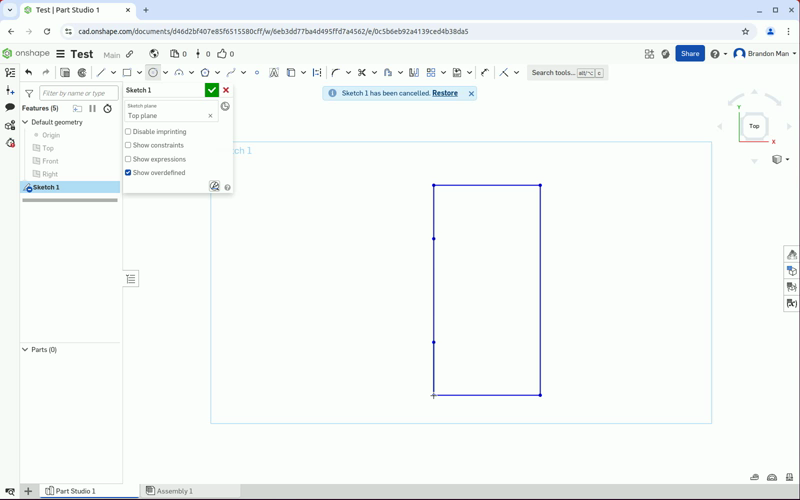
mouse_move(486, 342)
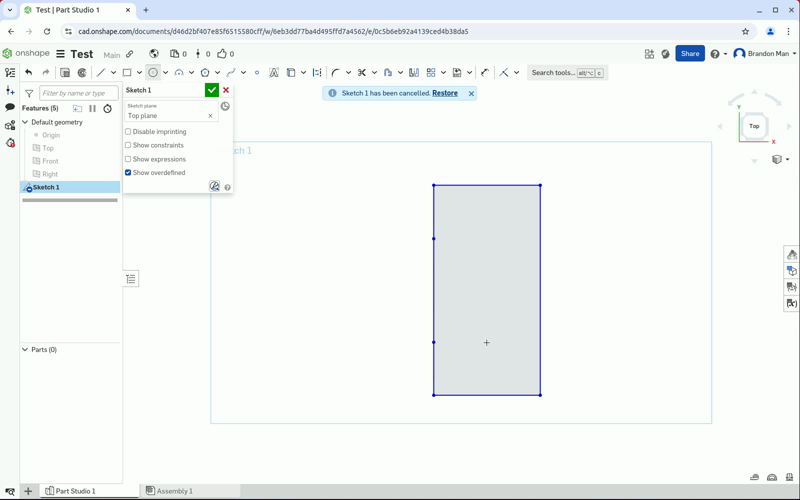
click(486, 342)
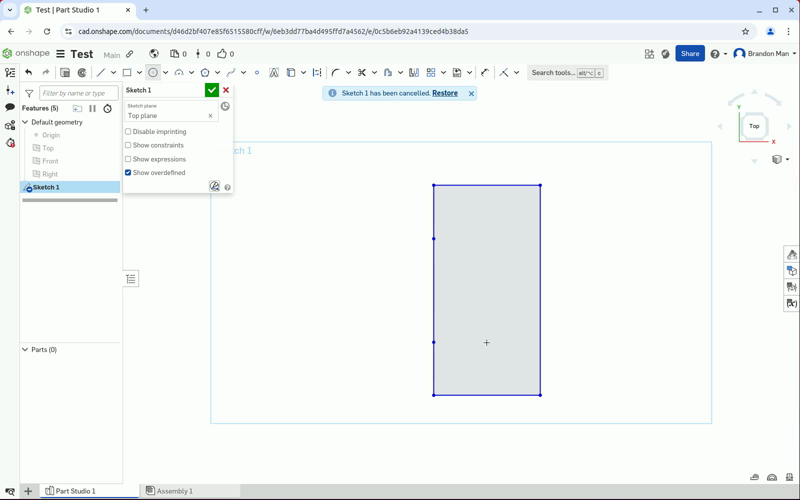
key_up(shift)
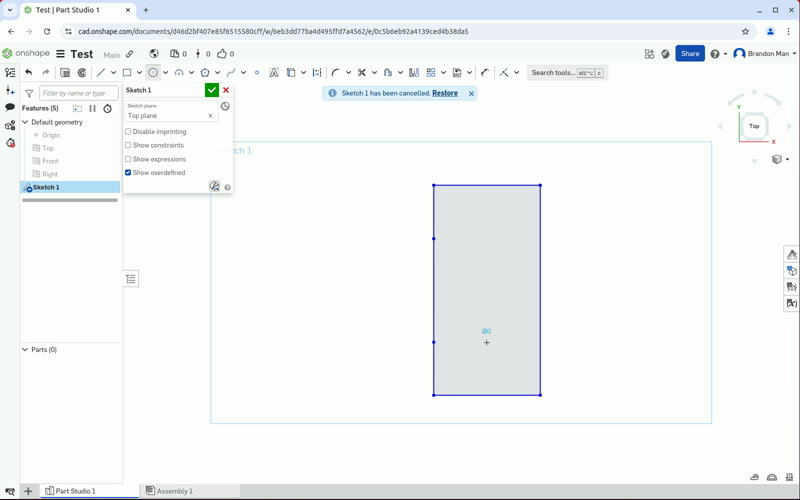
mouse_move(513, 342)
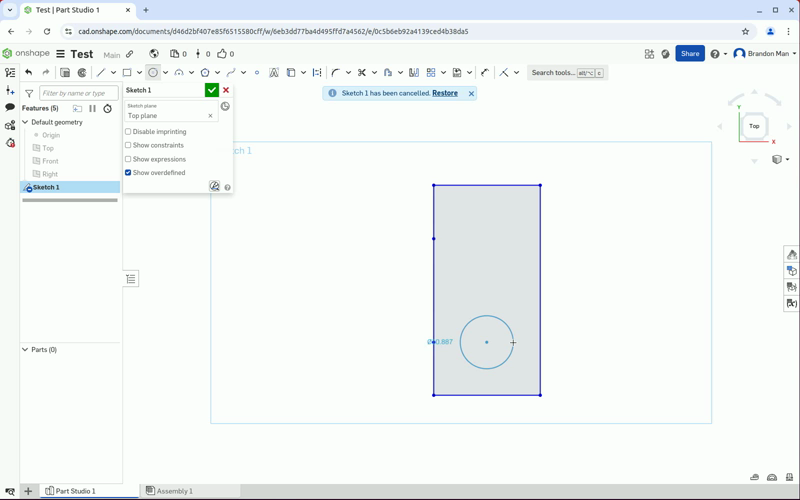
click(513, 342)
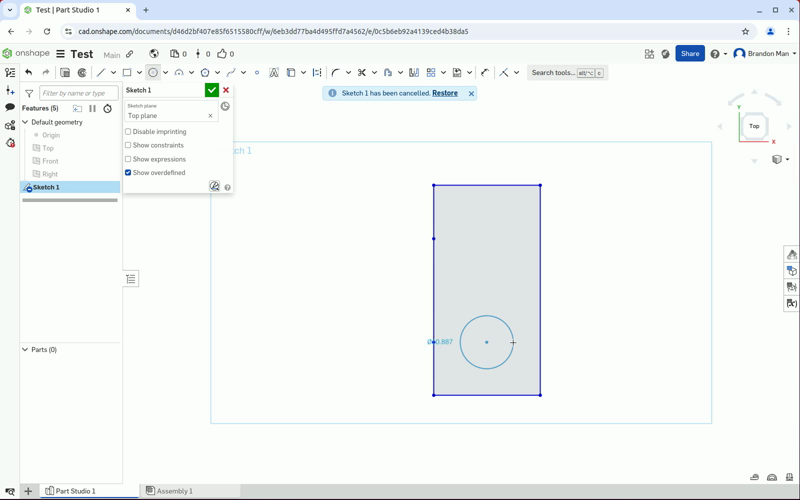
key(esc)
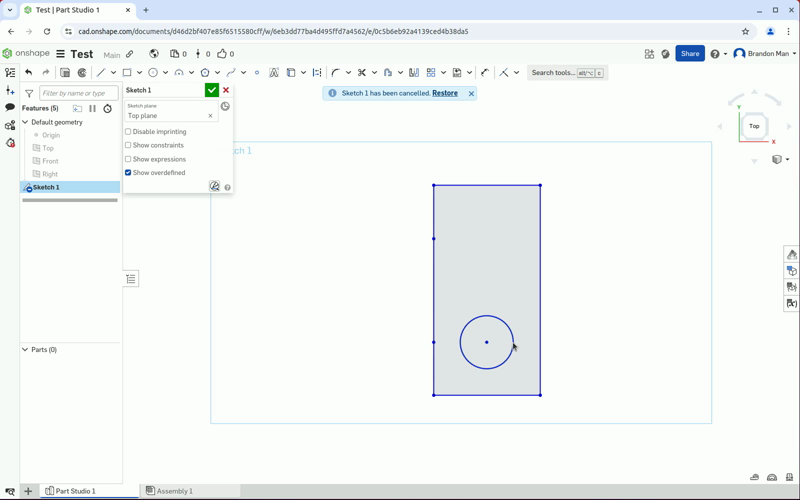
key(c)
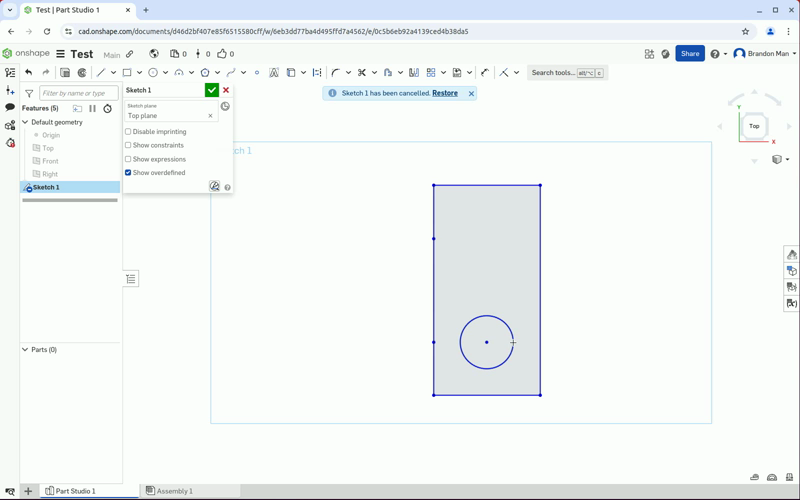
key_down(shift)
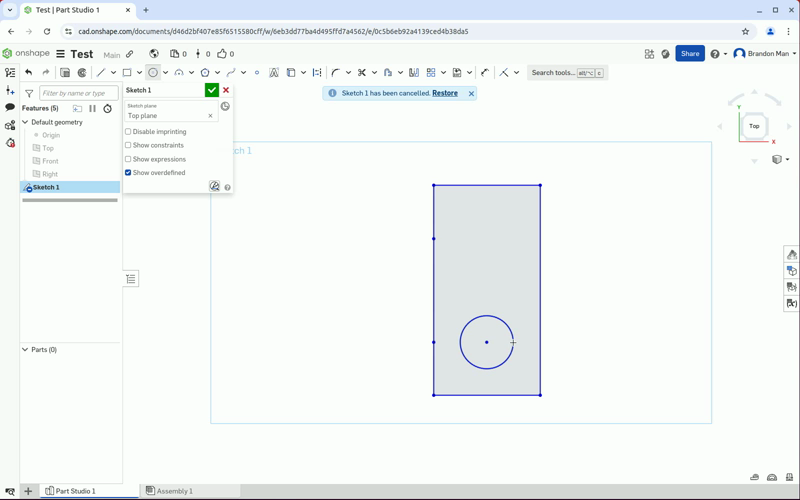
mouse_move(486, 238)
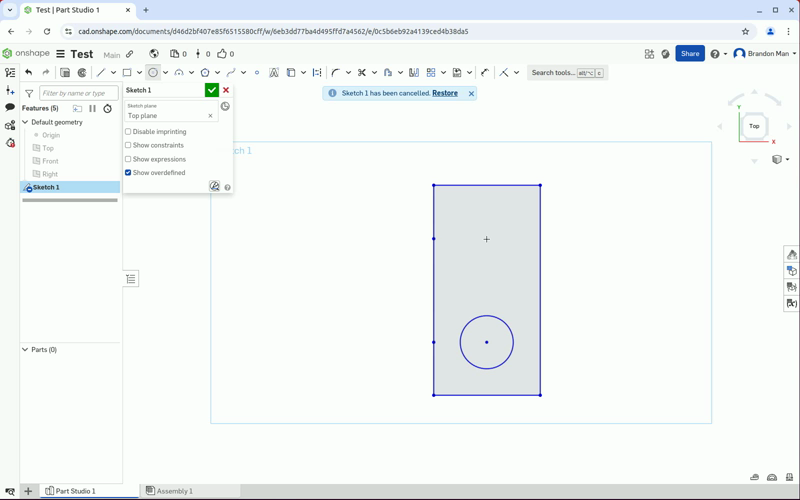
click(486, 238)
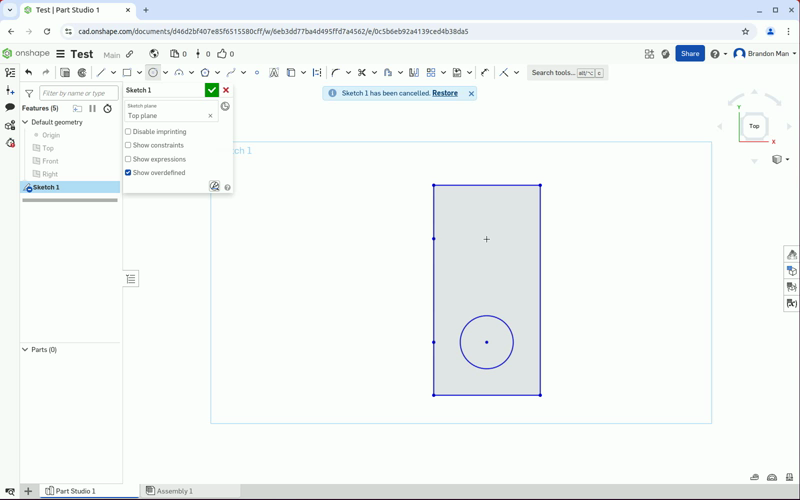
key_up(shift)
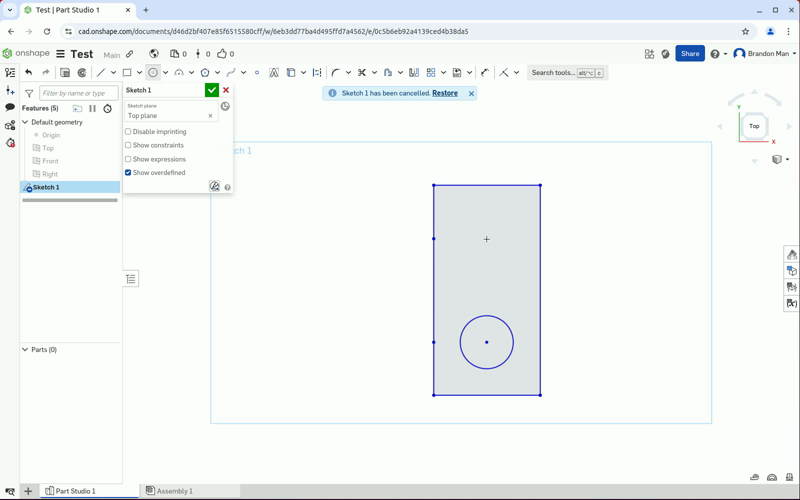
mouse_move(513, 238)
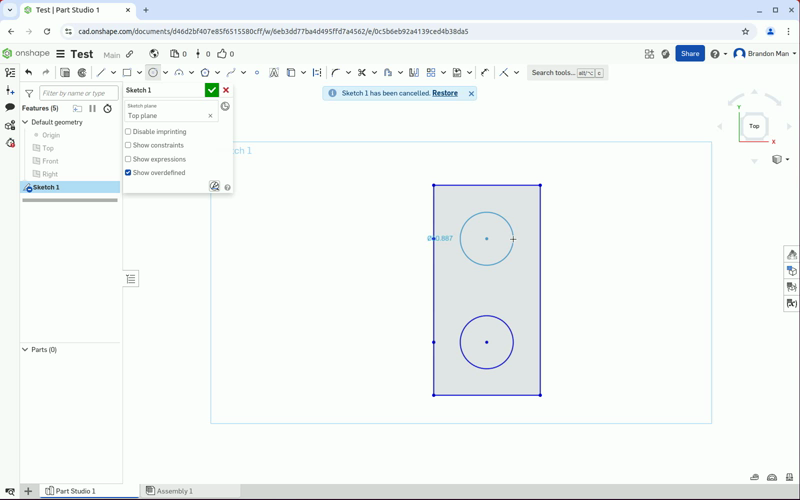
click(513, 238)
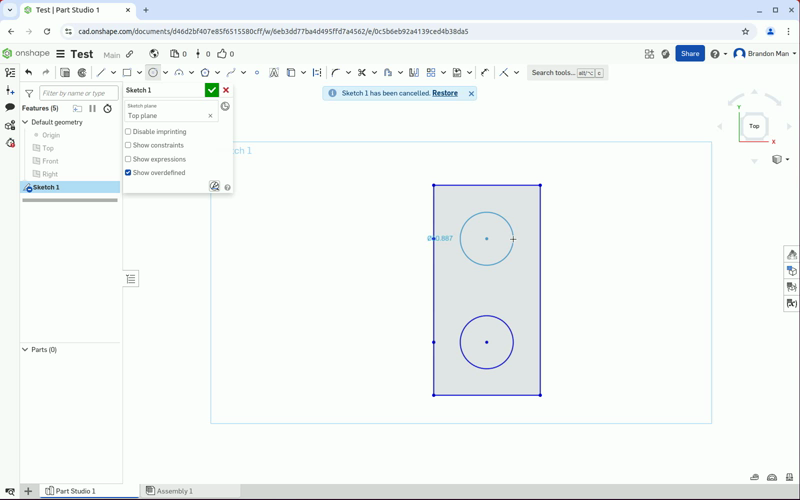
key(esc)
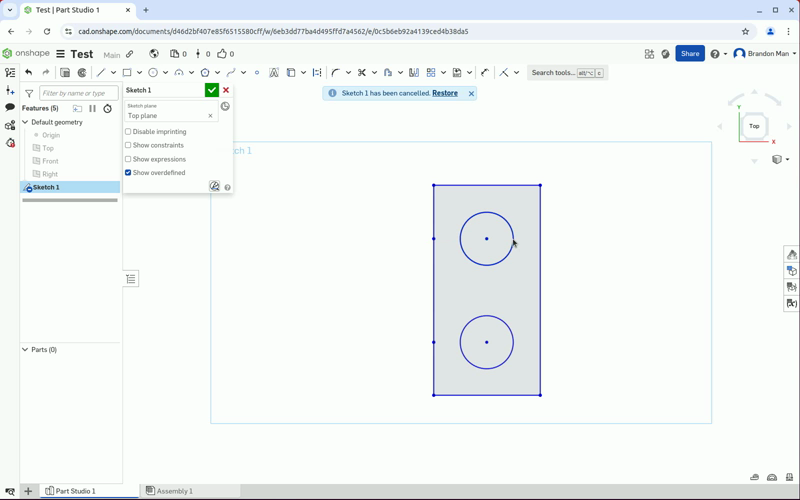
mouse_move(450, 374)
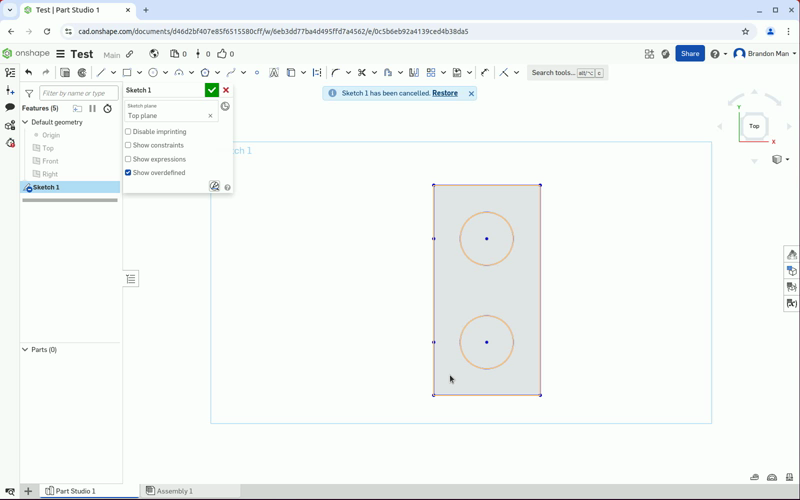
click(450, 374)
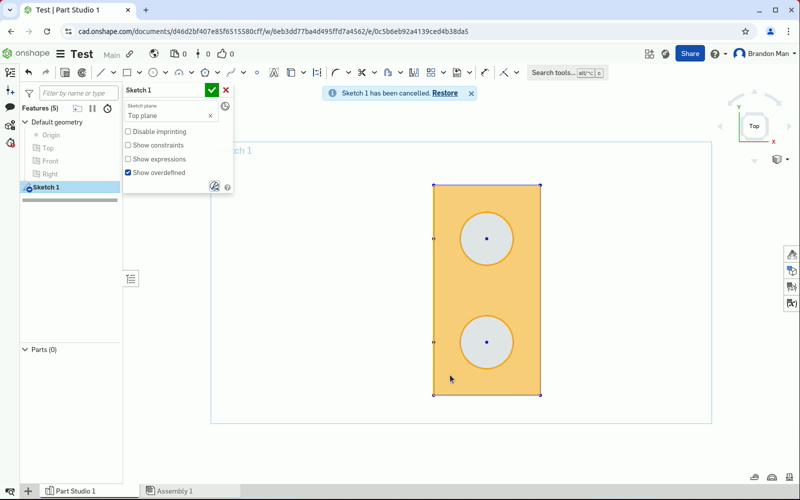
mouse_move(73, 352)
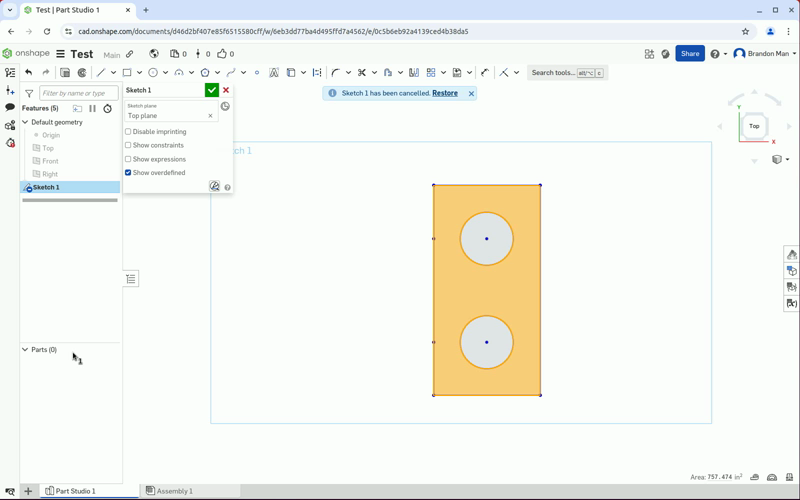
key(shift+y)
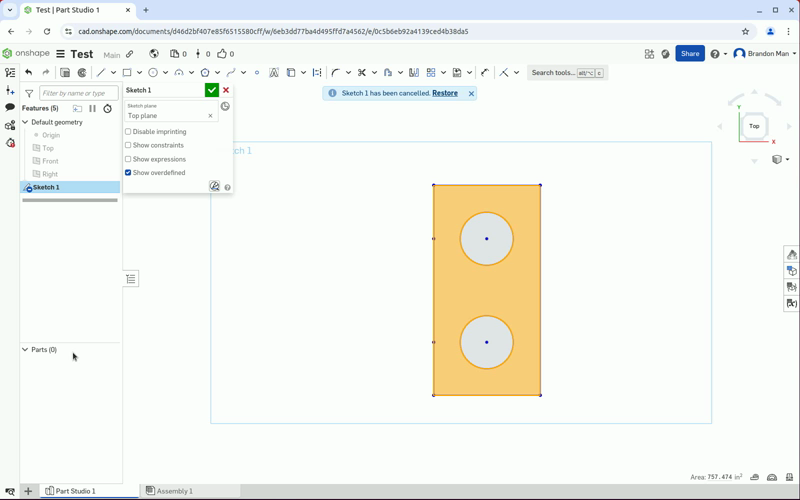
key(shift+e)
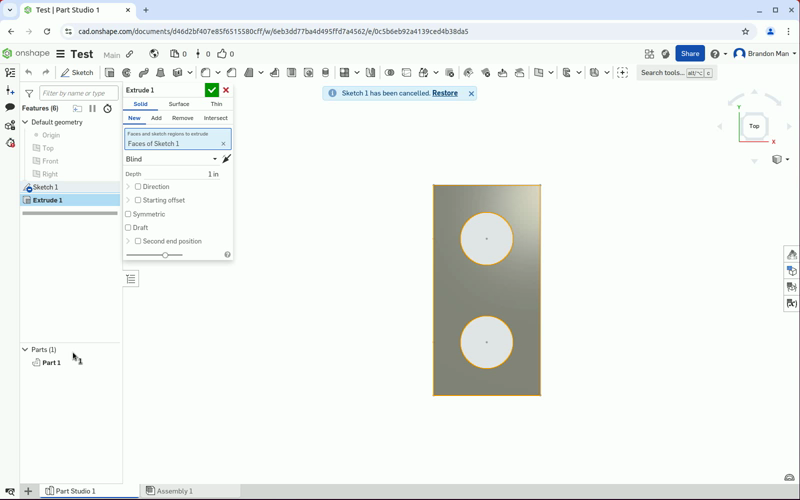
mouse_move(143, 106)
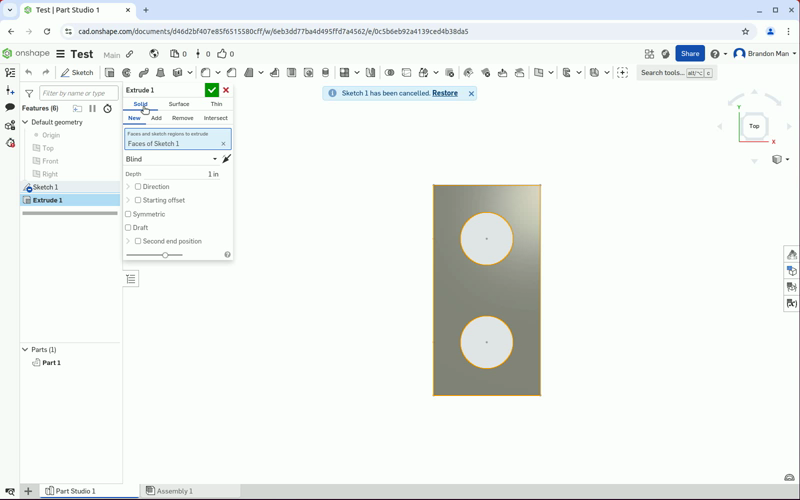
click(143, 106)
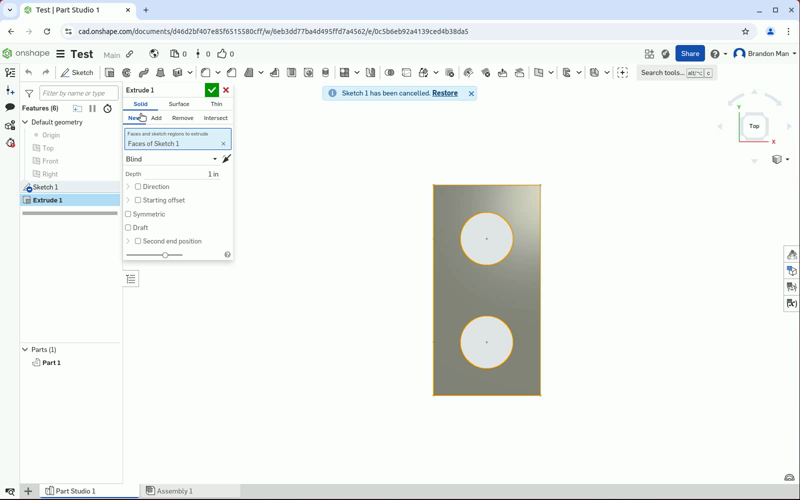
mouse_move(137, 120)
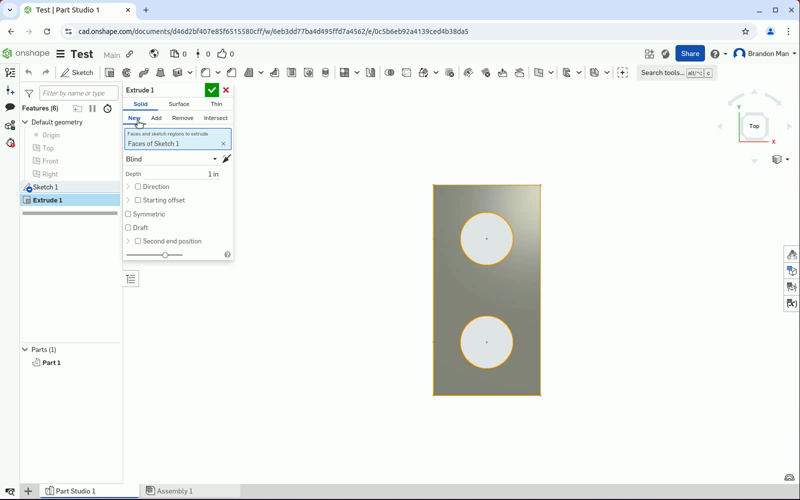
click(137, 120)
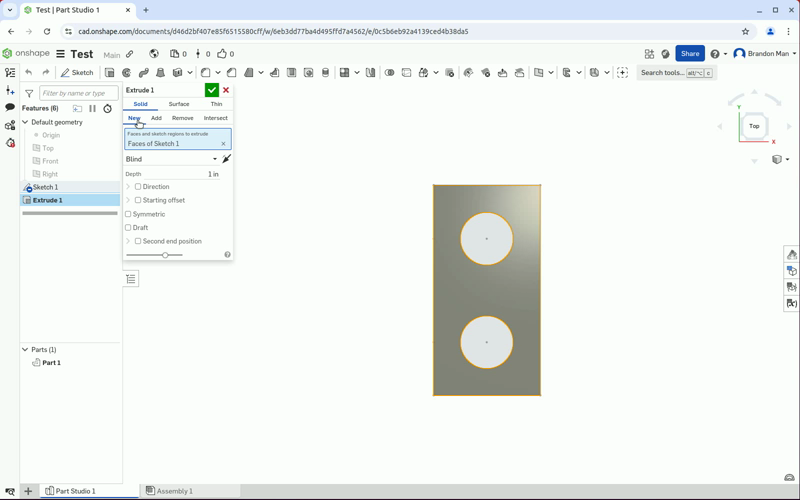
key(tab, 4)
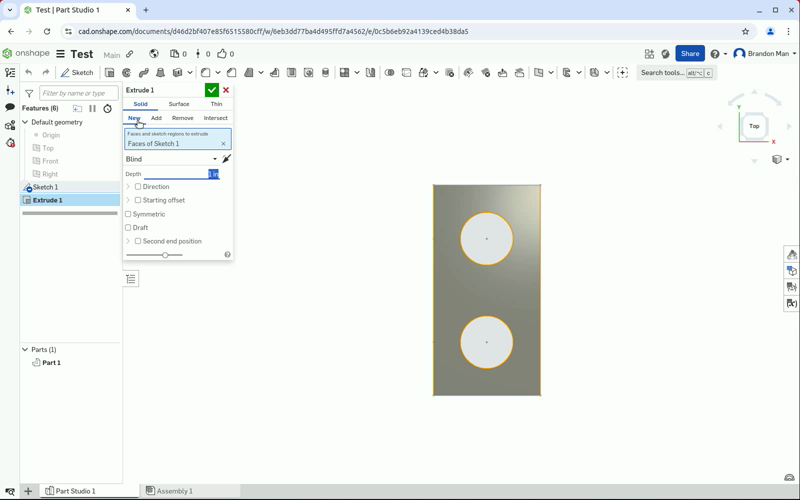
text(5.296)
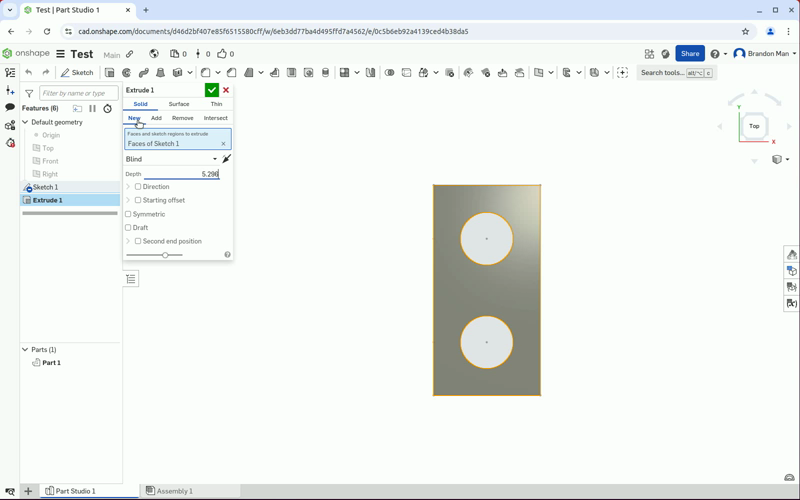
key(enter)
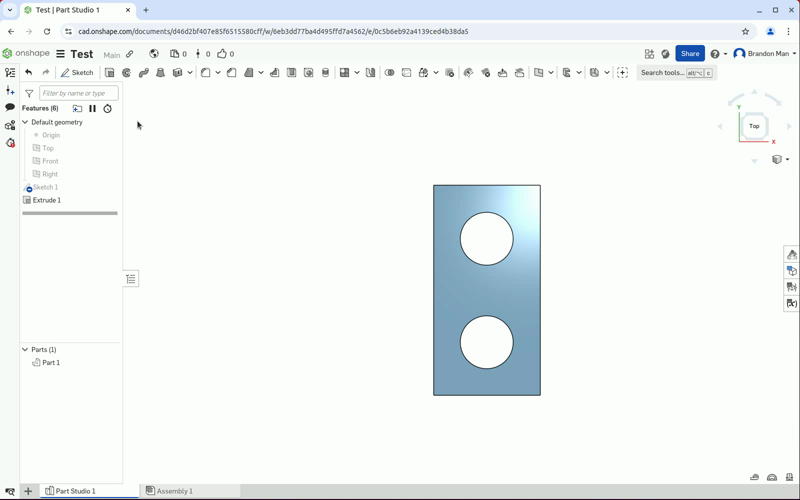
key(shift+h)
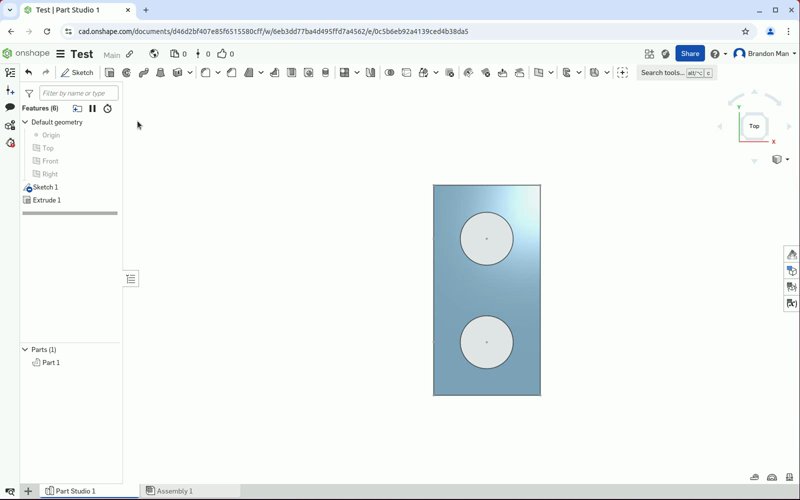
key(shift+h)
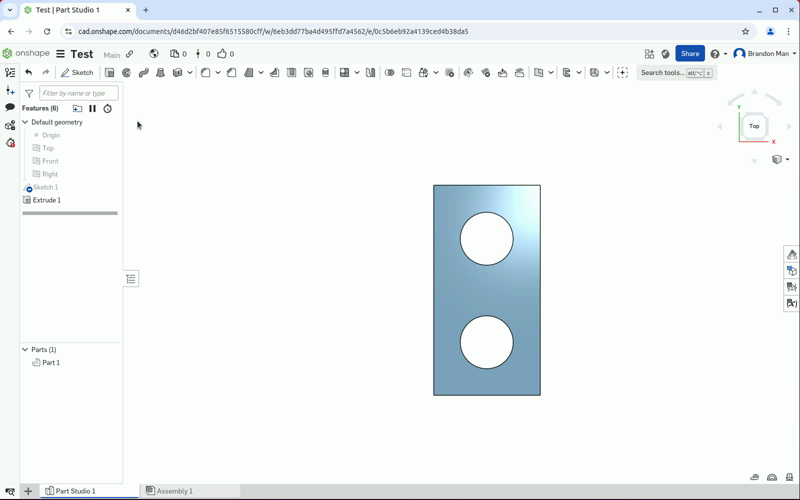
mouse_move(73, 189)
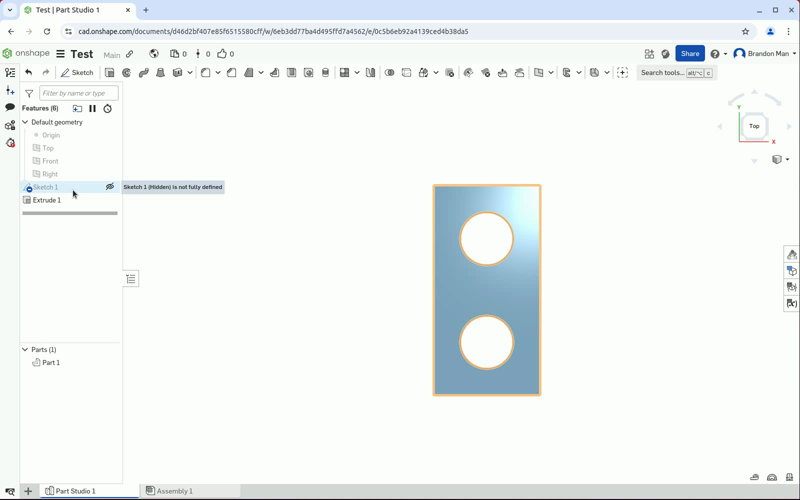
click(73, 189)
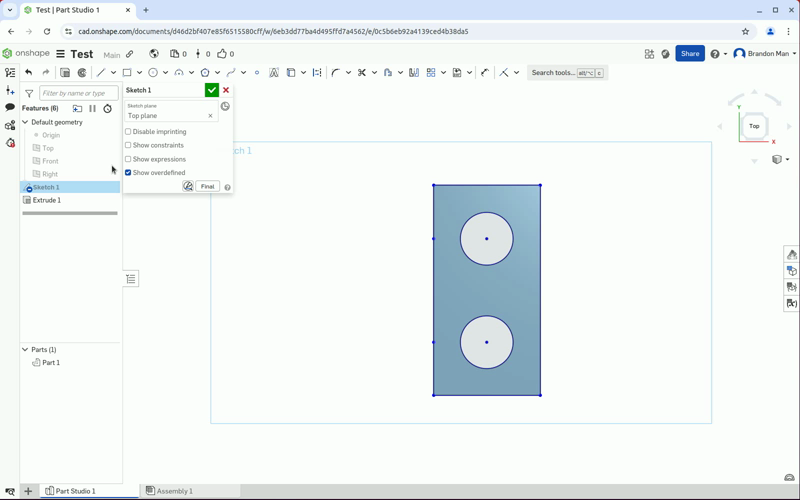
mouse_move(229, 92)
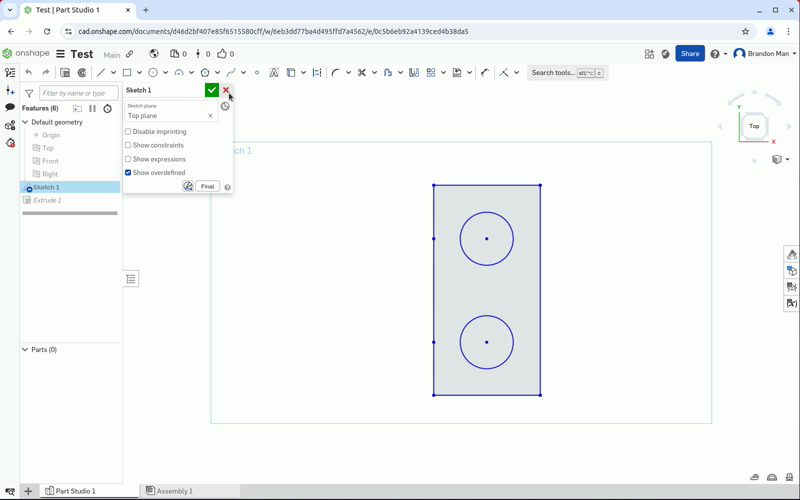
click(229, 92)
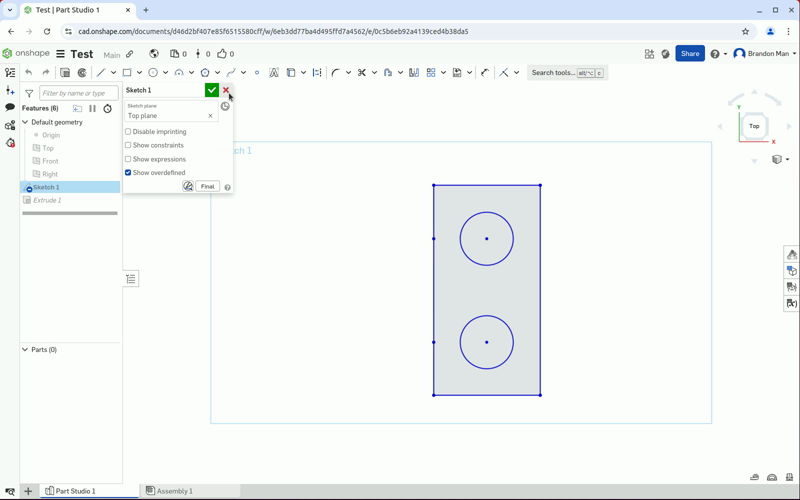
key(shift+s)
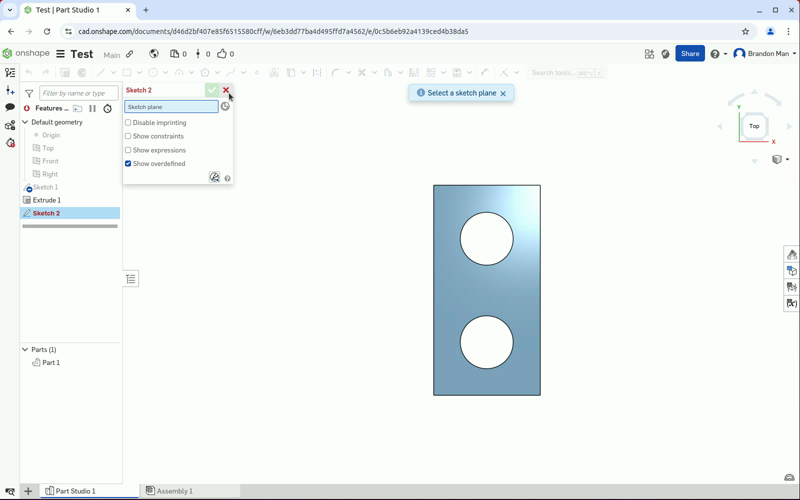
mouse_move(73, 150)
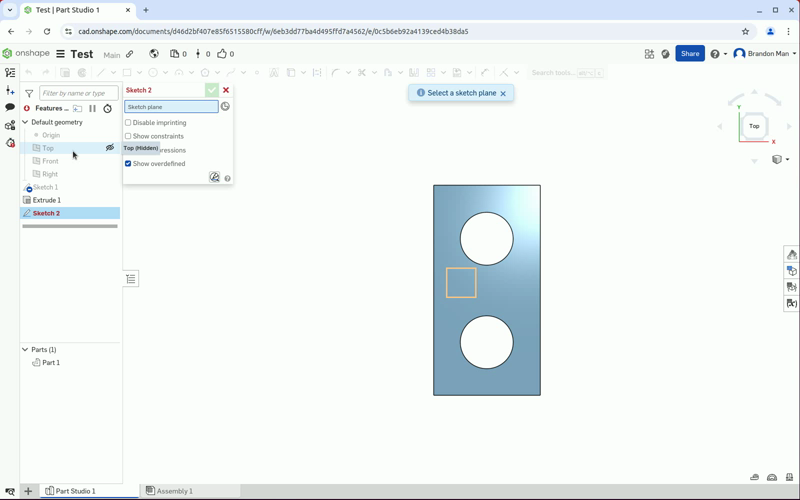
click(73, 150)
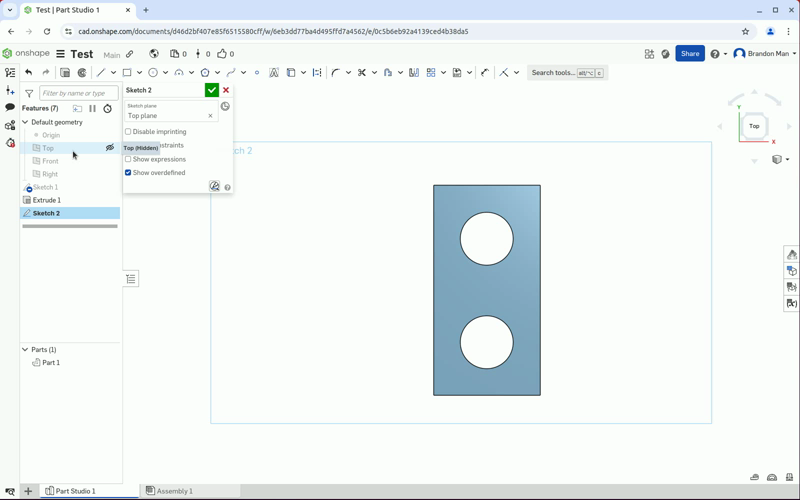
mouse_move(73, 352)
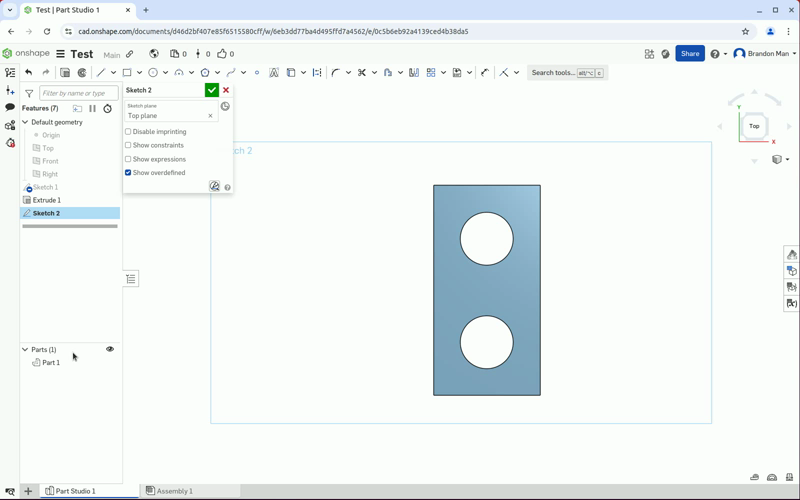
key(y)
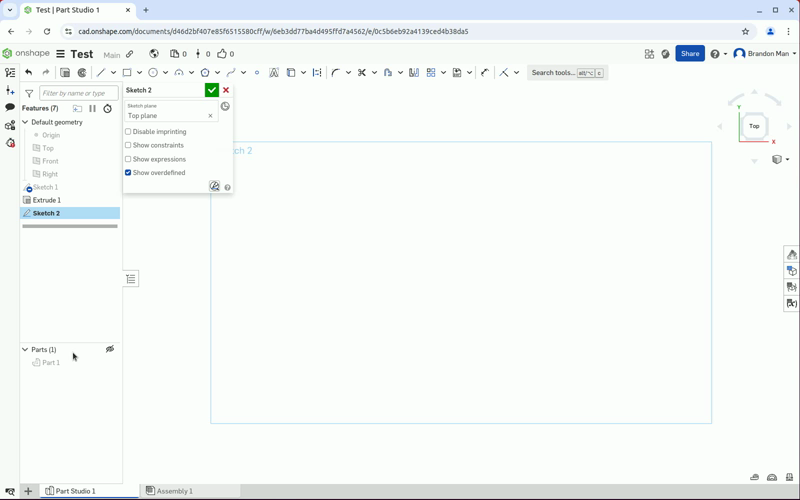
key(c)
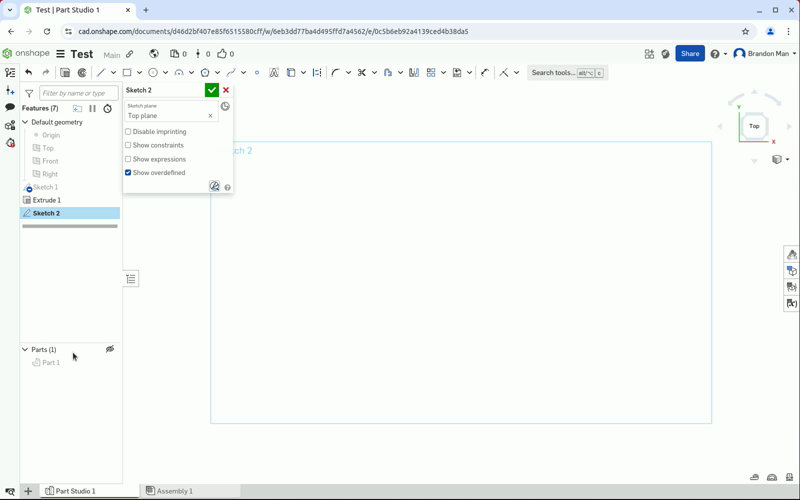
key_down(shift)
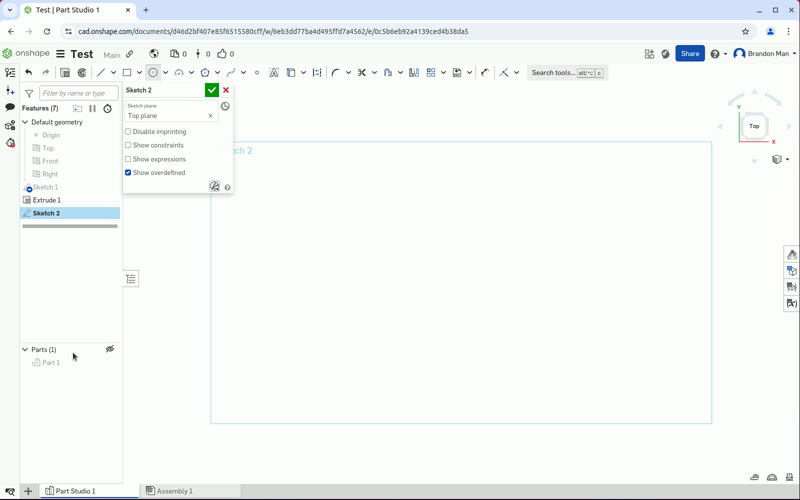
mouse_move(486, 237)
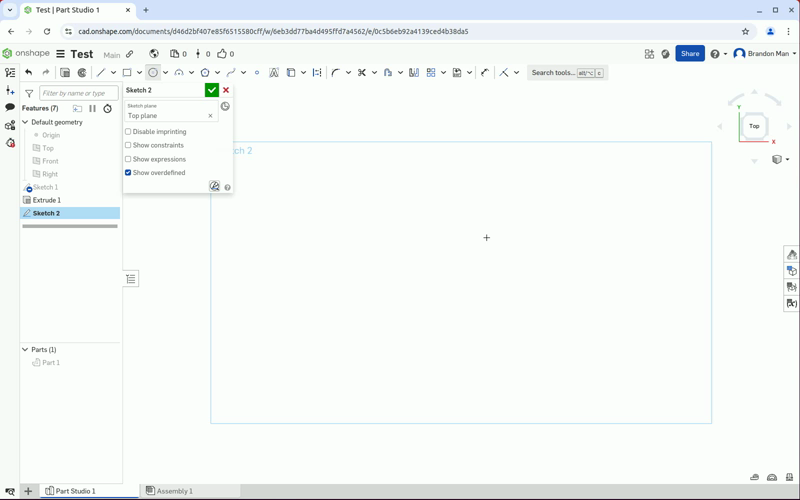
click(486, 237)
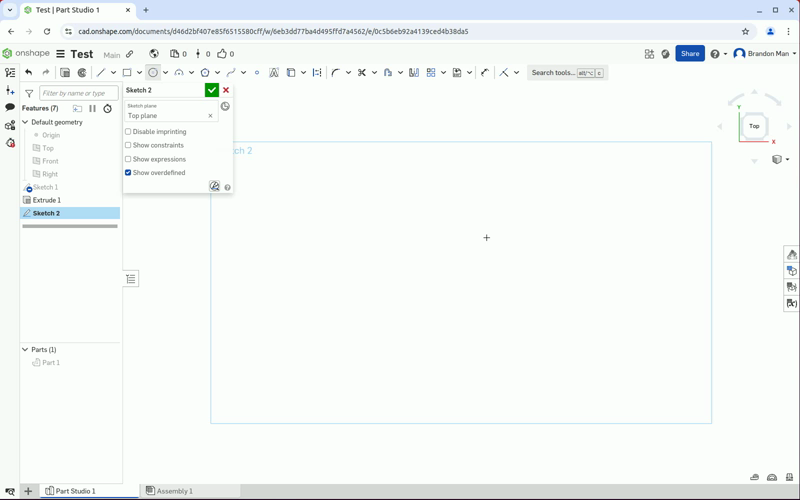
key_up(shift)
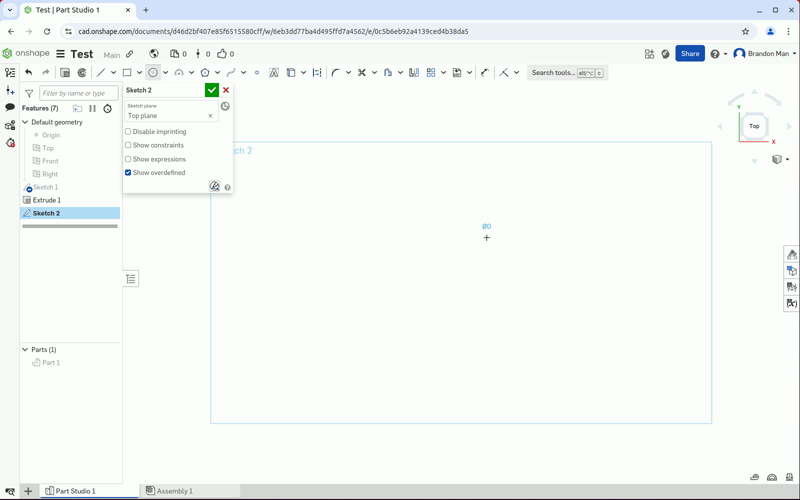
mouse_move(513, 237)
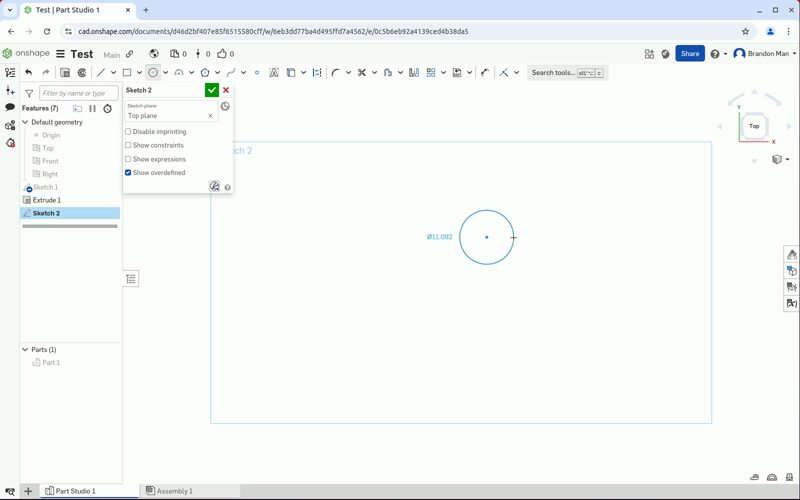
click(513, 237)
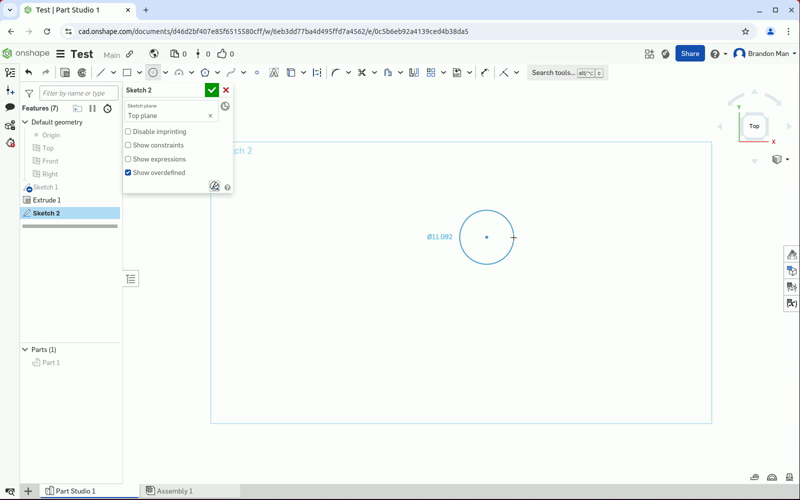
key(esc)
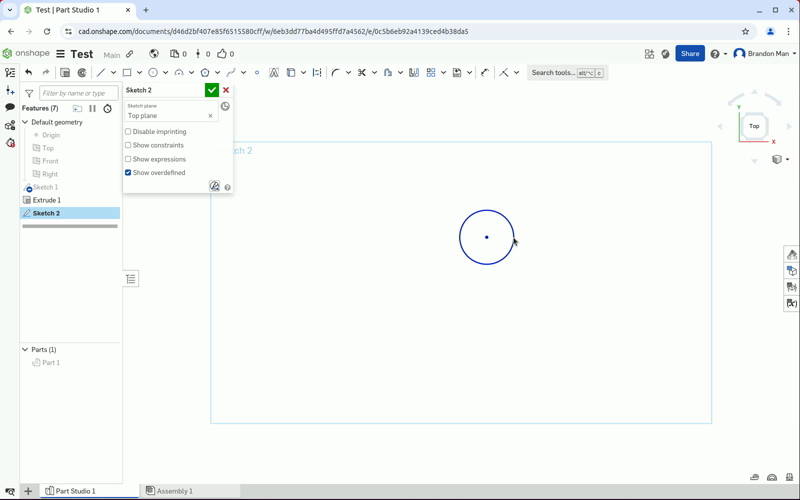
mouse_move(491, 221)
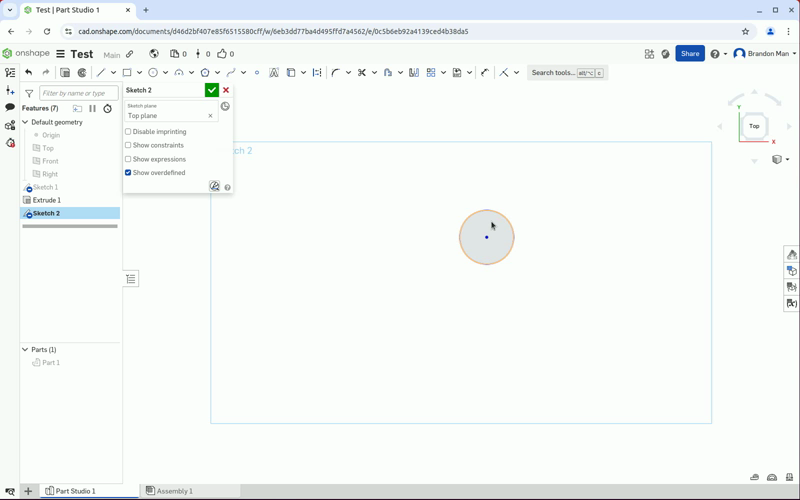
click(491, 221)
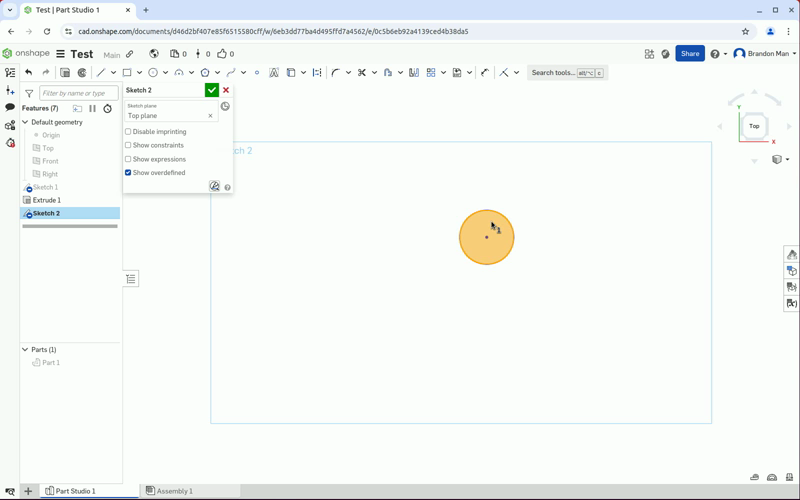
mouse_move(73, 352)
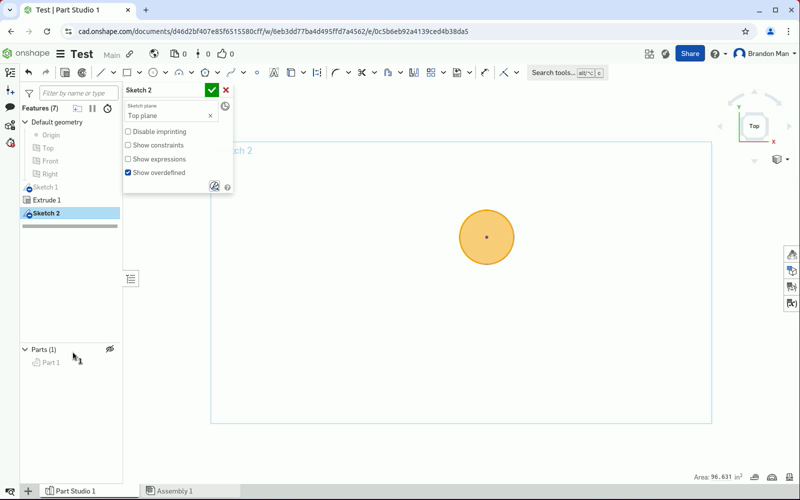
key(shift+y)
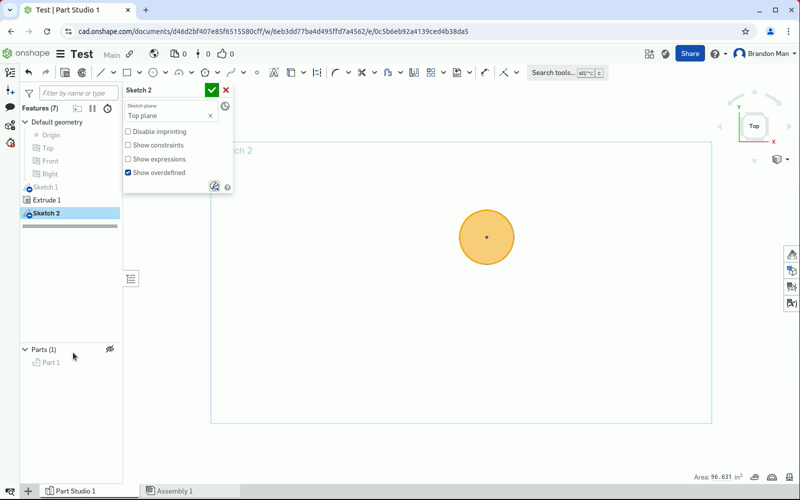
key(shift+e)
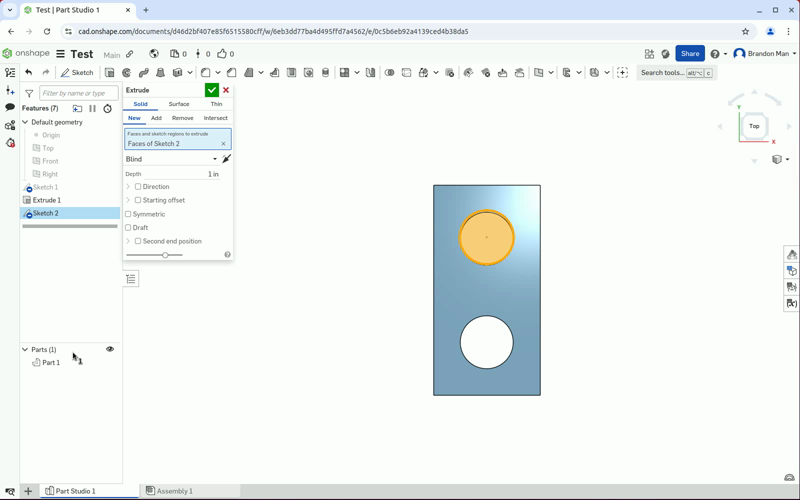
mouse_move(143, 106)
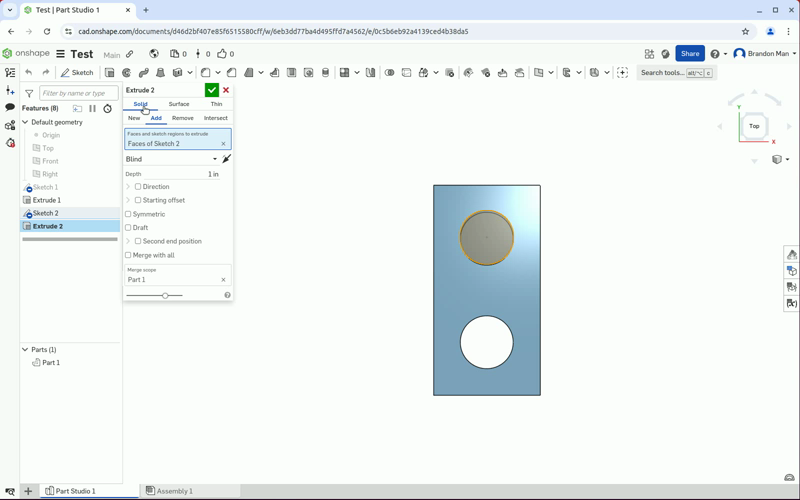
click(143, 106)
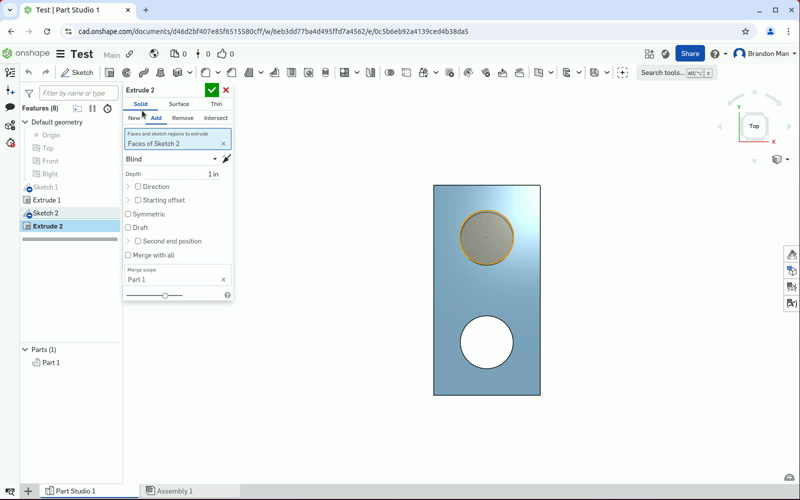
mouse_move(137, 120)
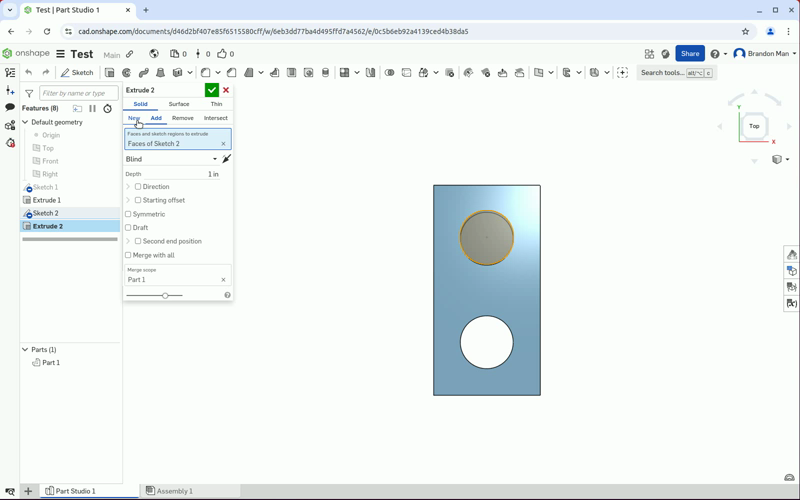
click(137, 120)
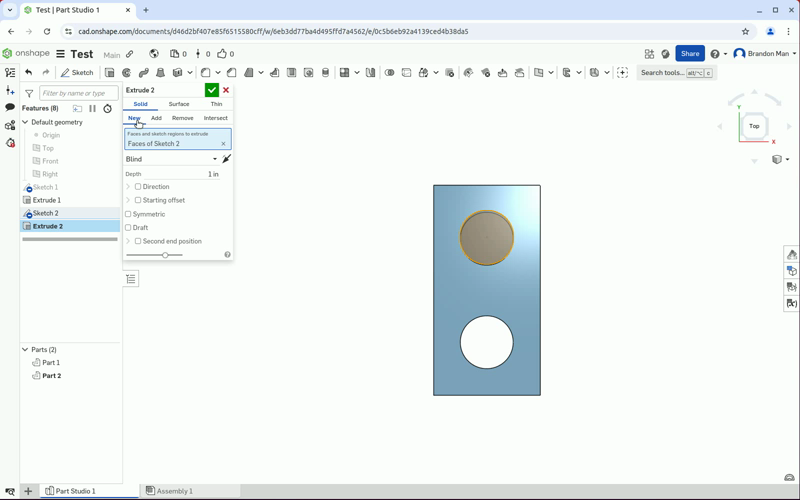
key(tab, 4)
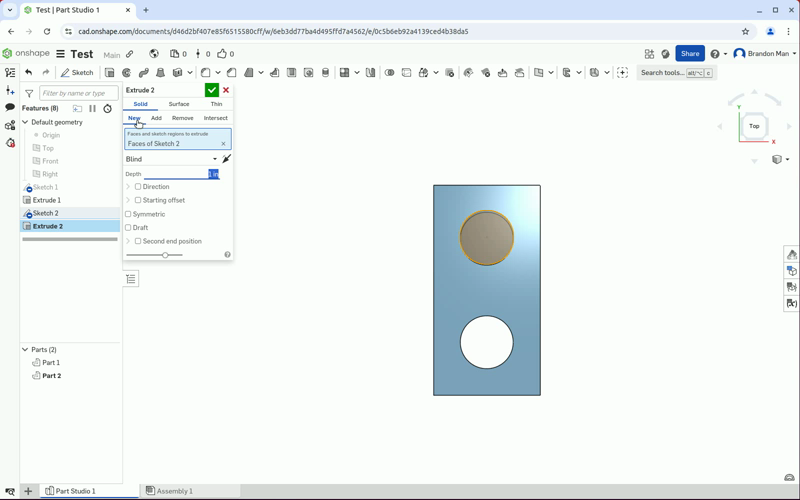
text(6.499)
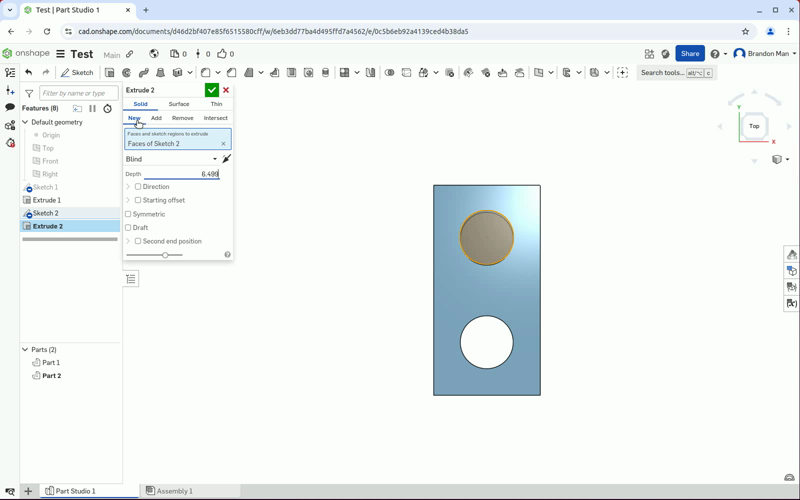
key(enter)
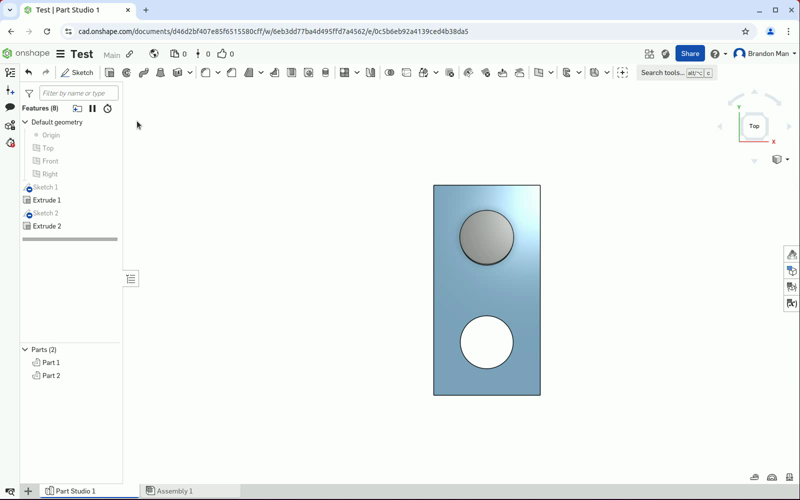
key(shift+h)
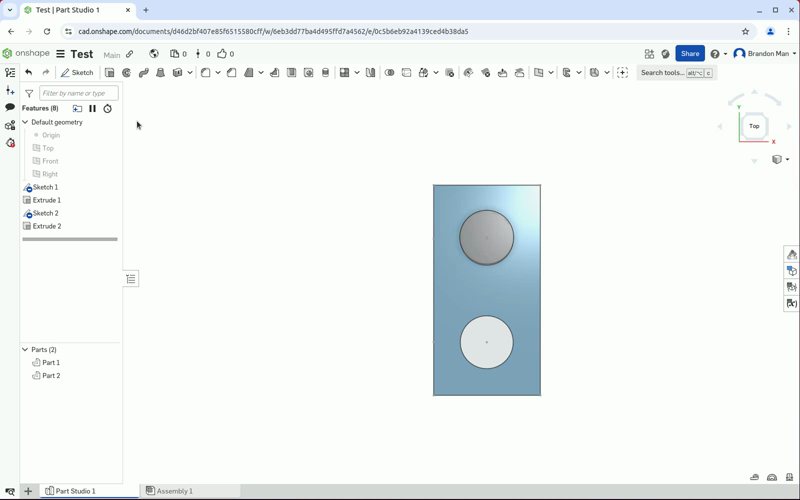
key(shift+h)
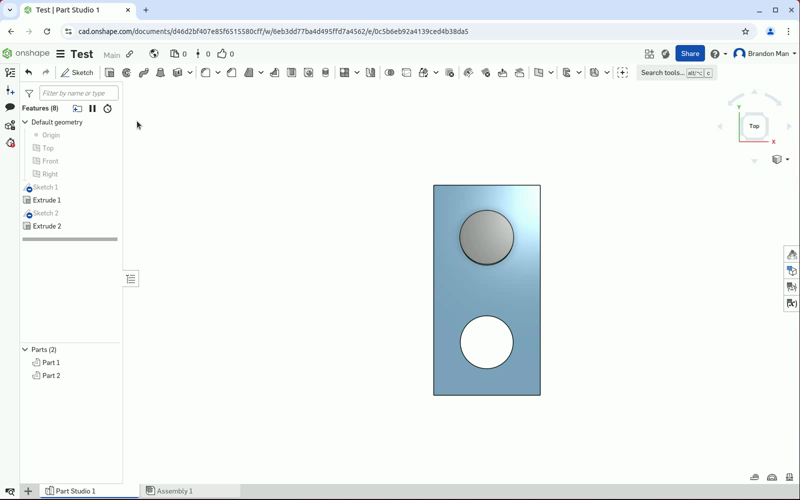
mouse_move(73, 189)
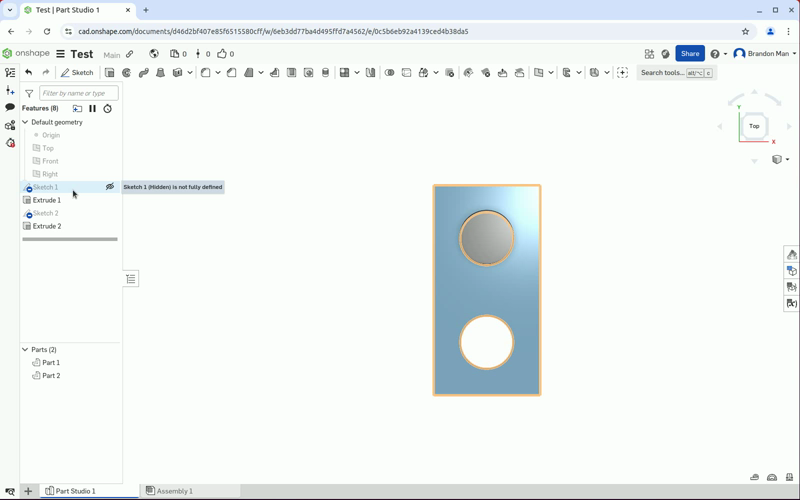
click(73, 189)
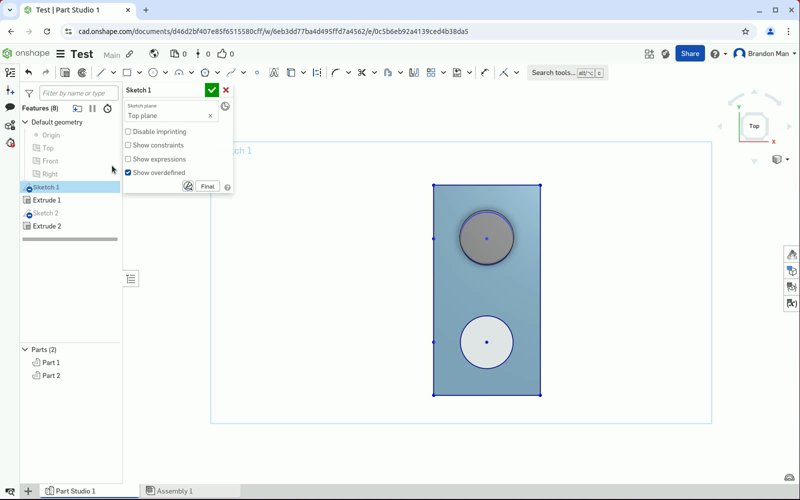
mouse_move(229, 92)
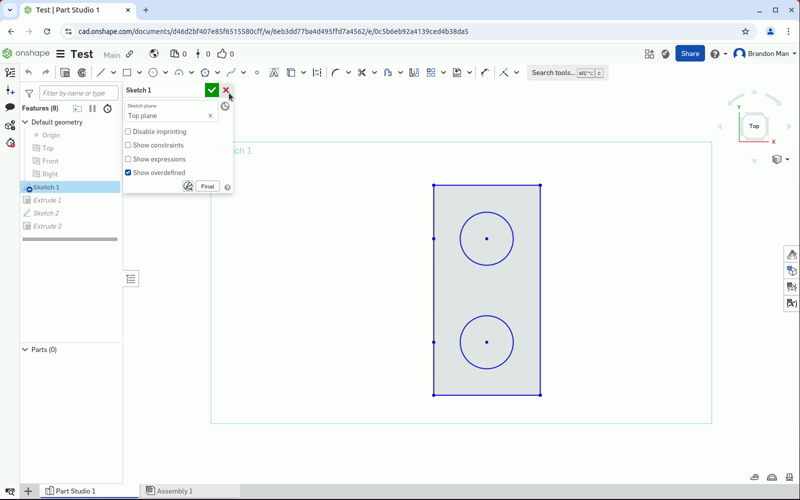
click(229, 92)
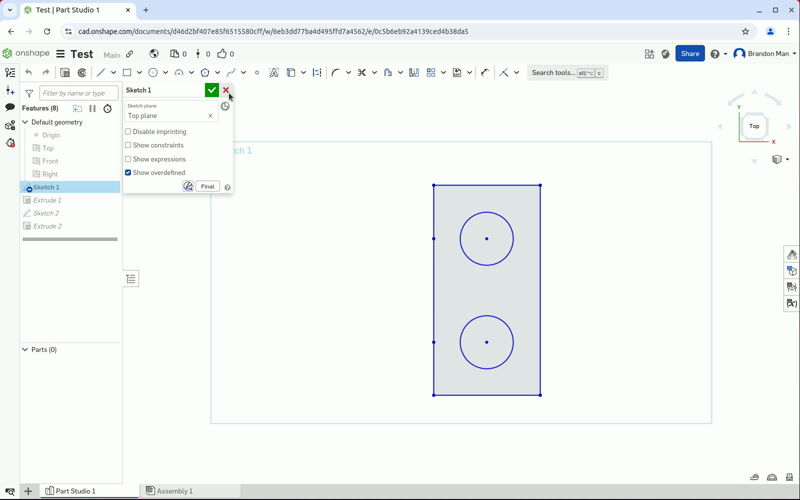
key(shift+s)
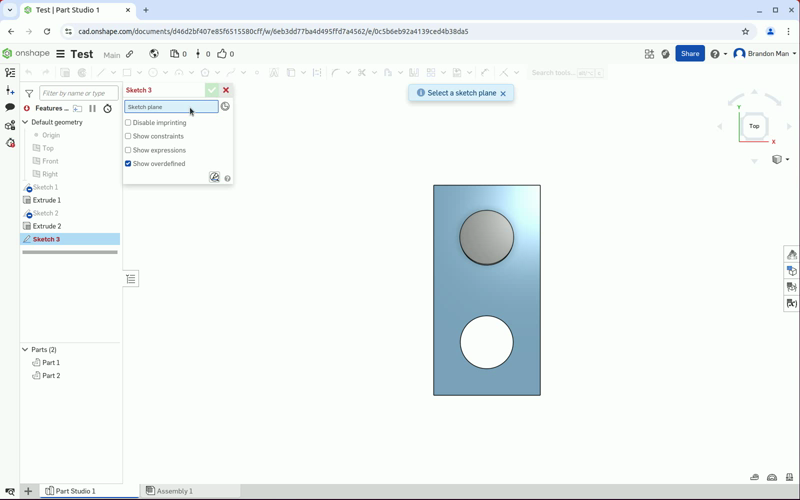
mouse_move(73, 150)
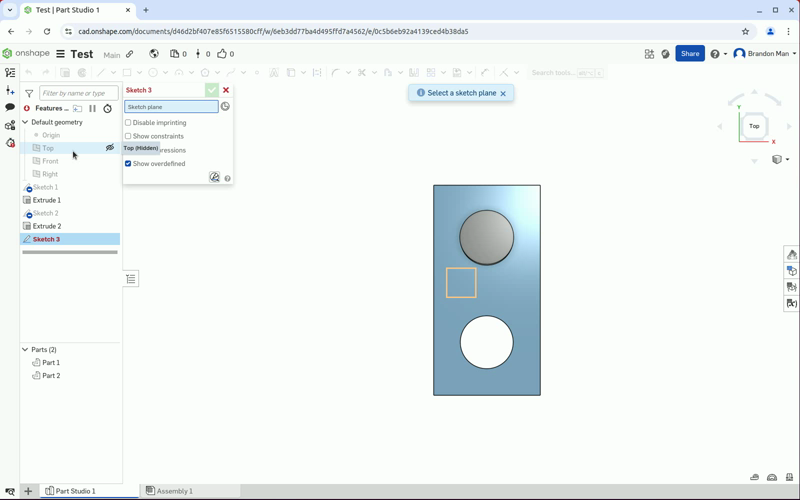
click(73, 150)
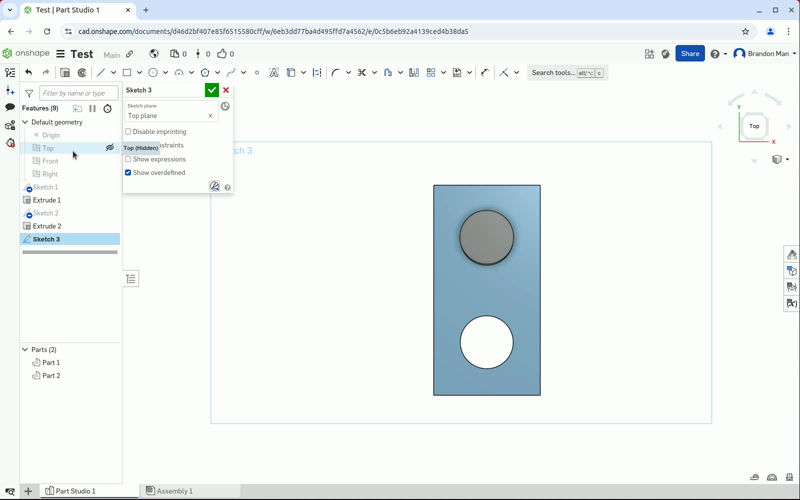
mouse_move(73, 352)
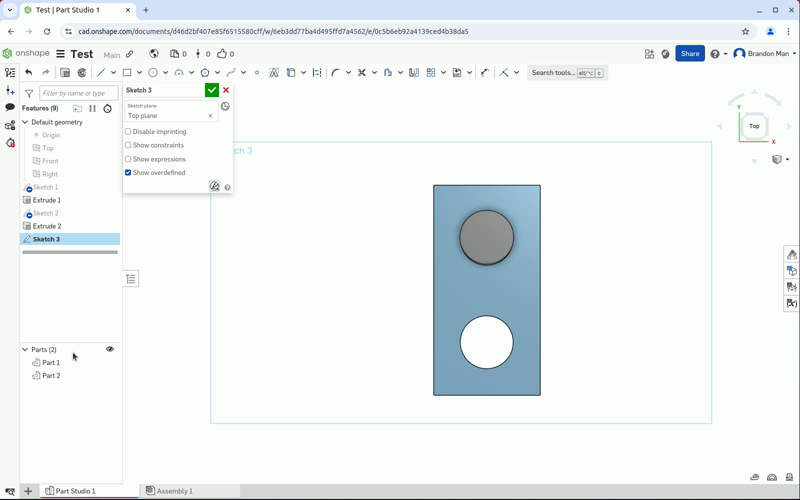
key(y)
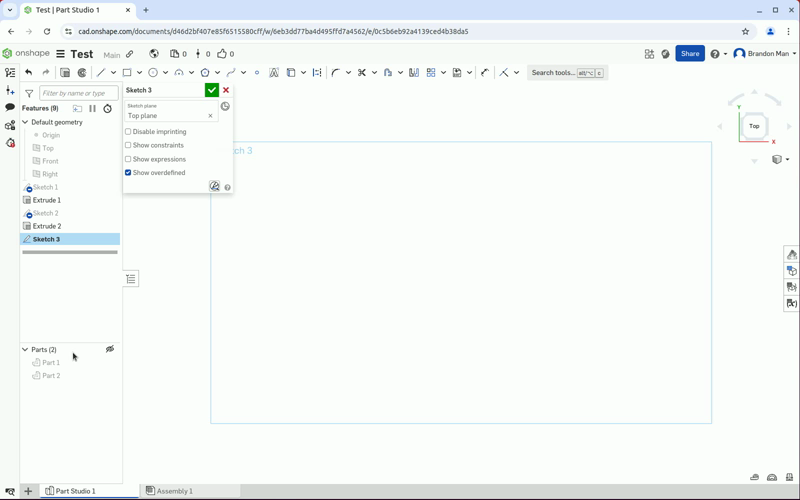
key(c)
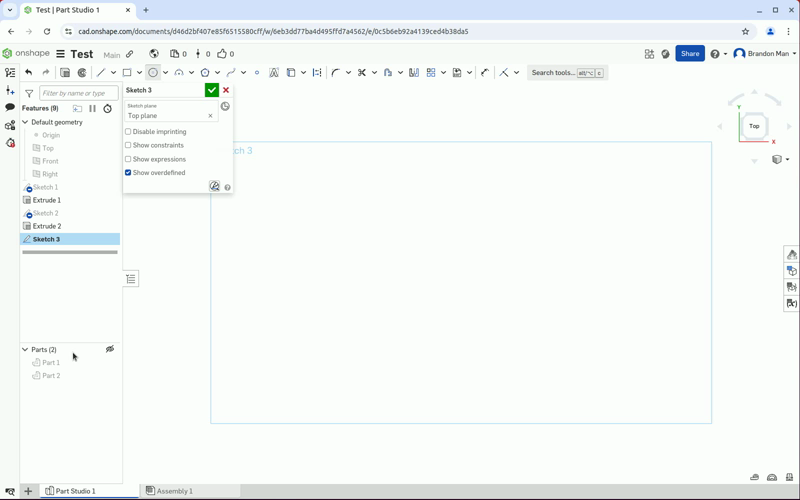
key_down(shift)
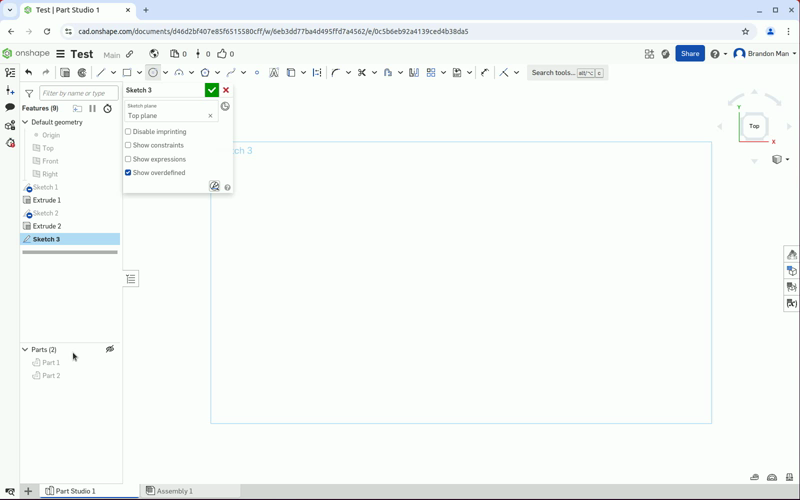
mouse_move(486, 342)
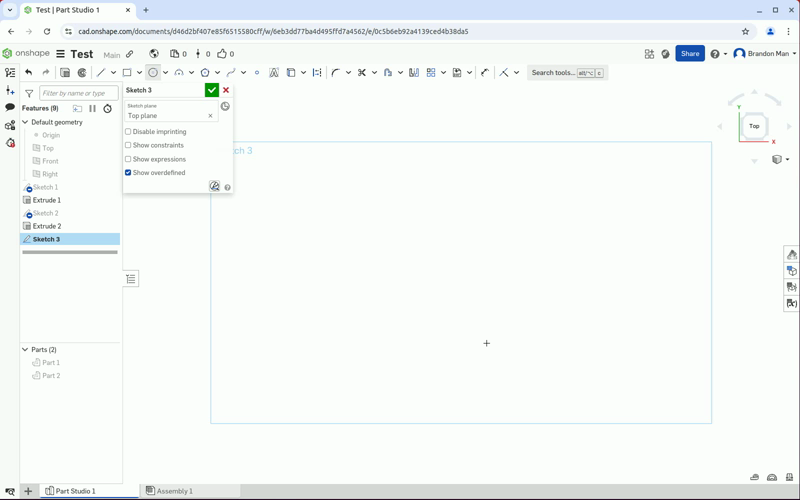
click(486, 342)
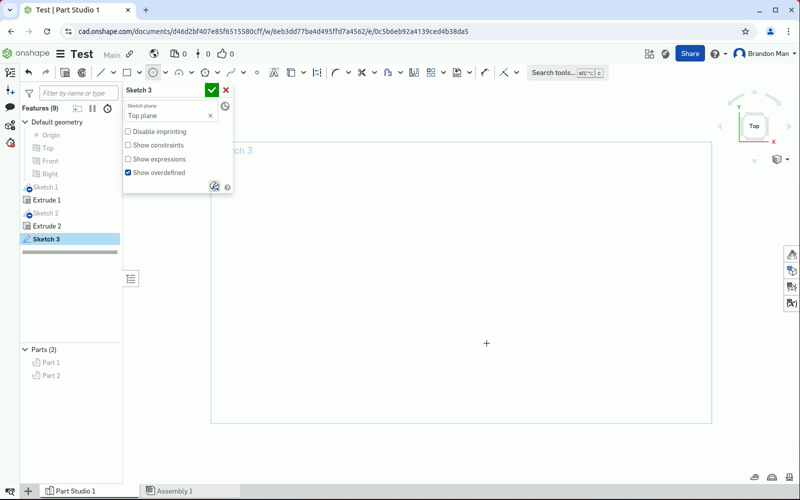
key_up(shift)
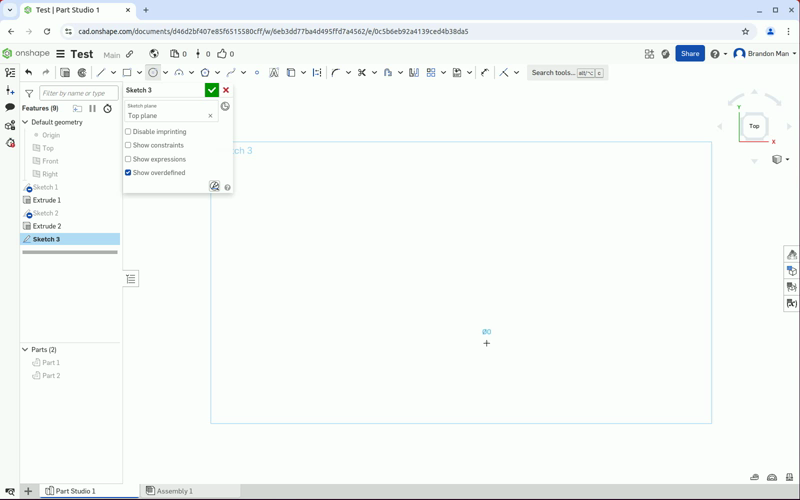
mouse_move(513, 342)
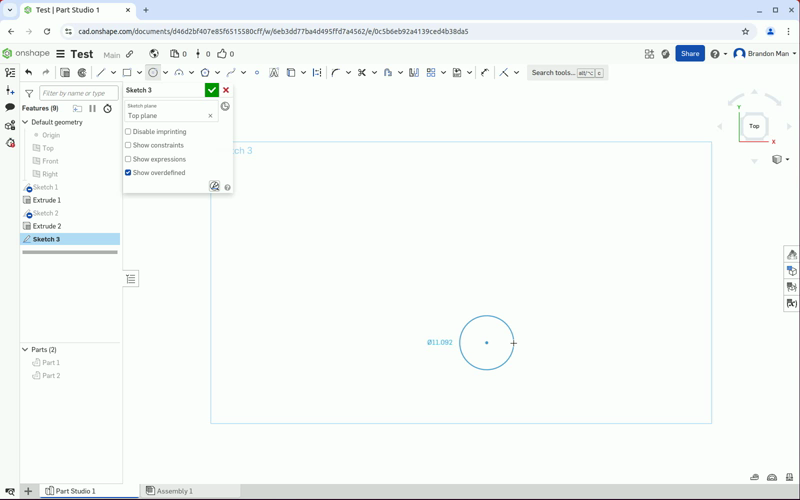
click(513, 342)
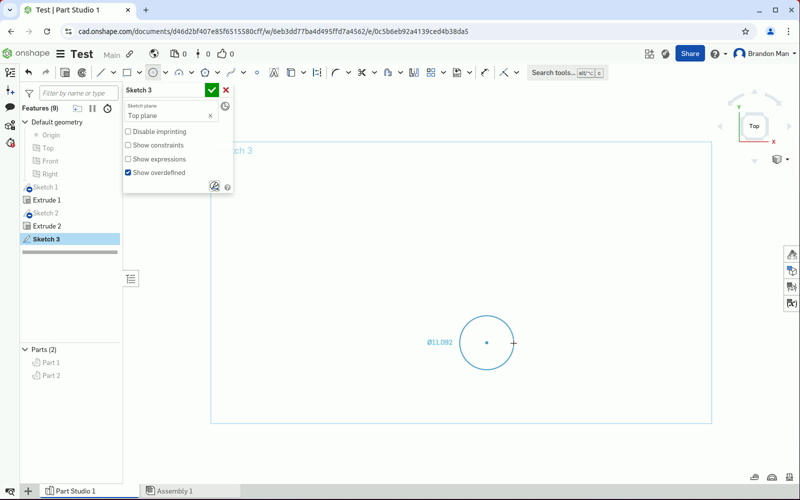
key(esc)
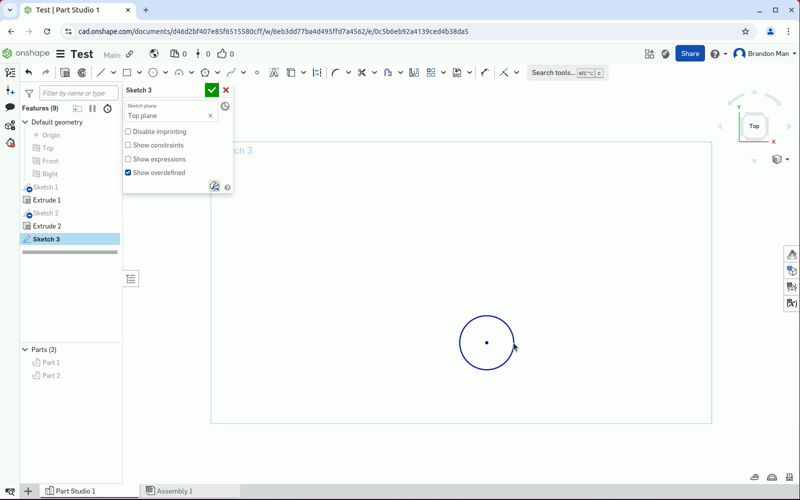
mouse_move(500, 355)
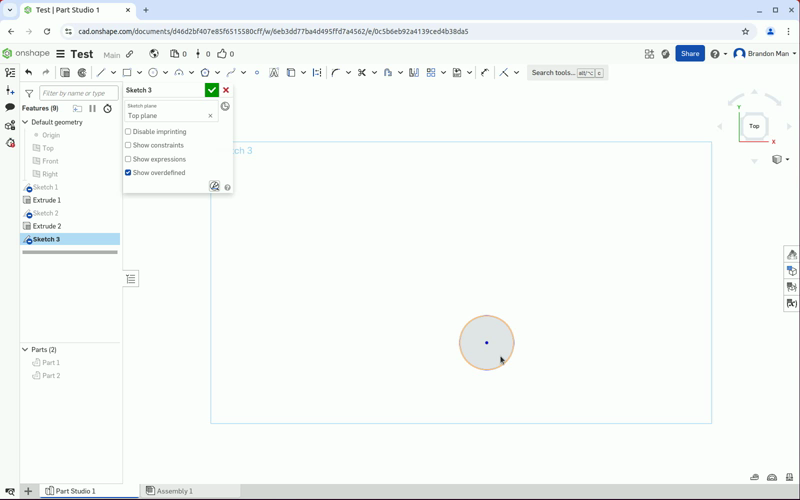
click(500, 355)
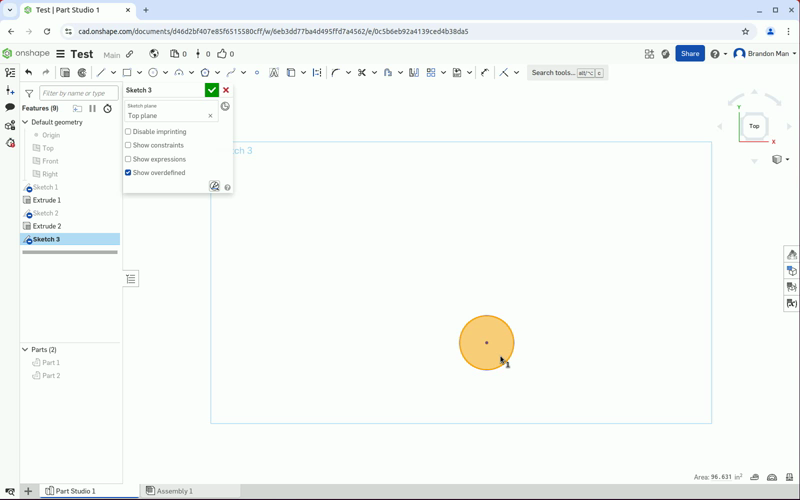
mouse_move(73, 352)
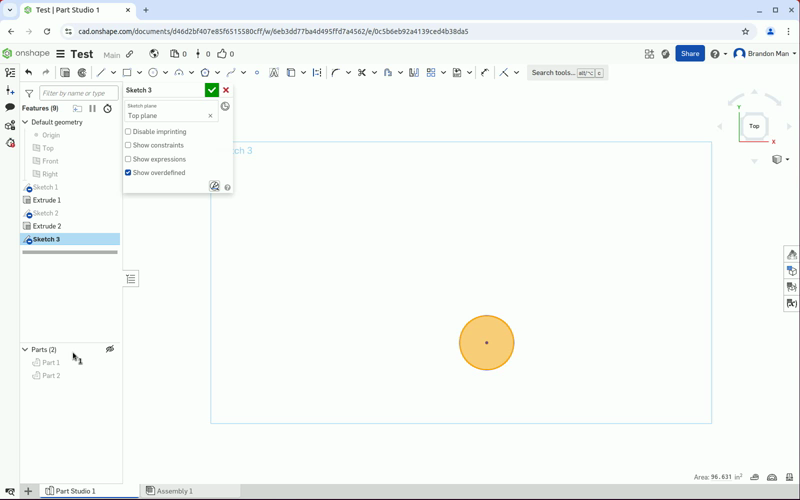
key(shift+y)
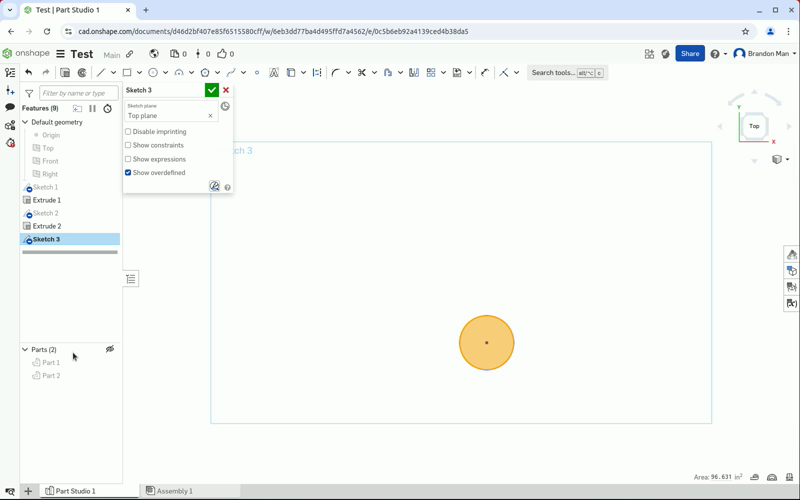
key(shift+e)
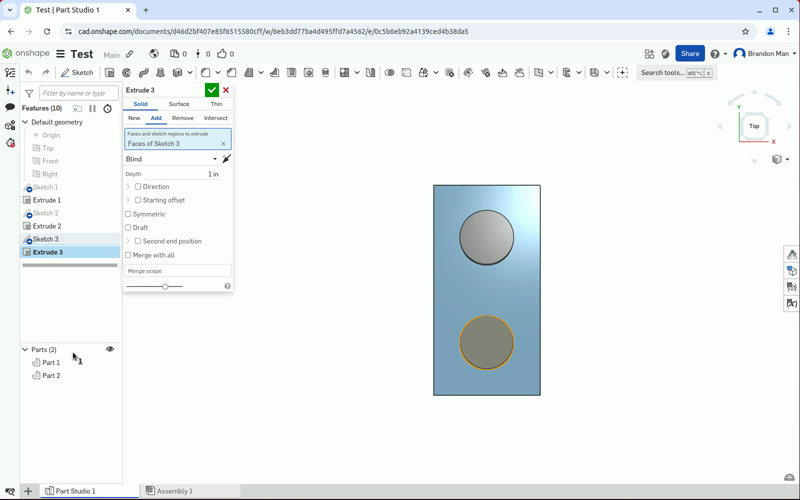
mouse_move(143, 106)
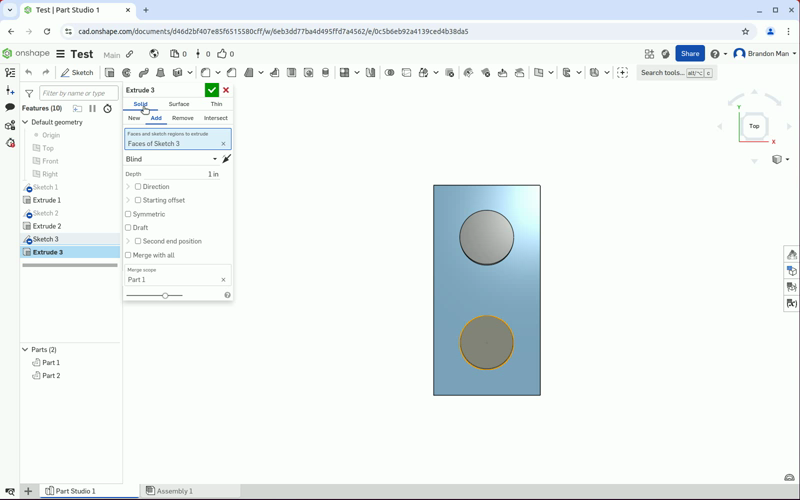
click(143, 106)
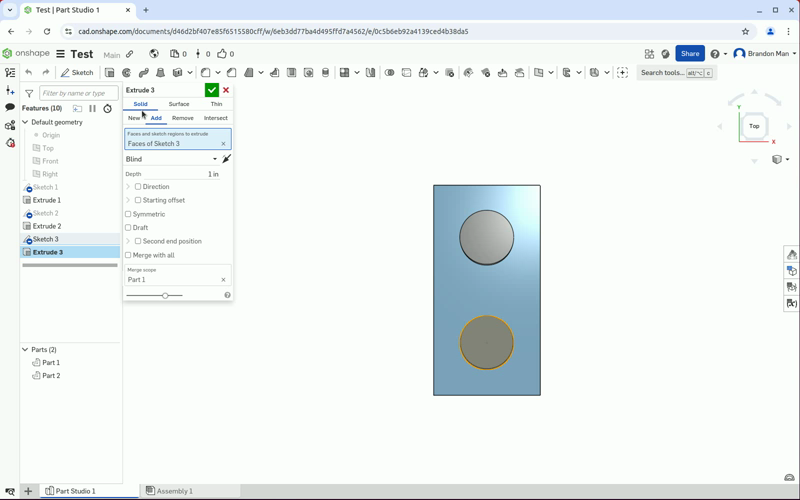
mouse_move(137, 120)
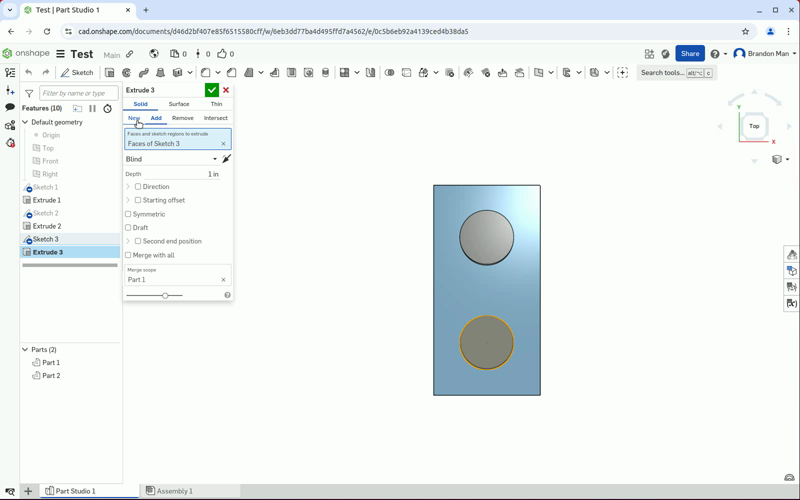
click(137, 120)
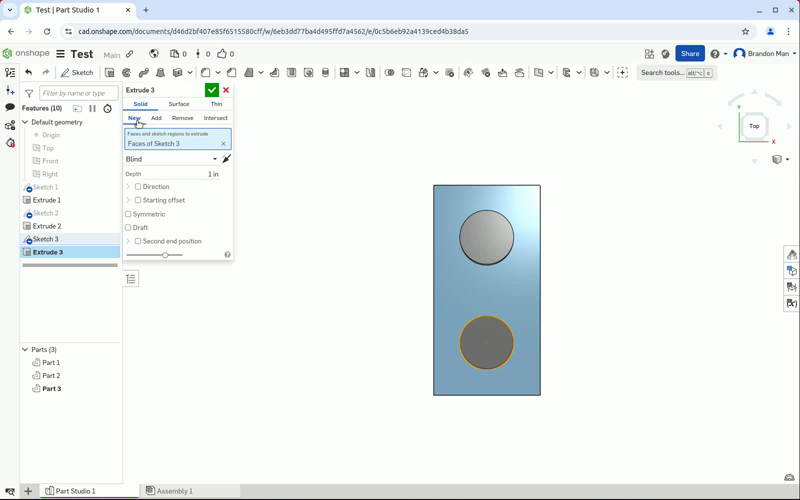
key(tab, 4)
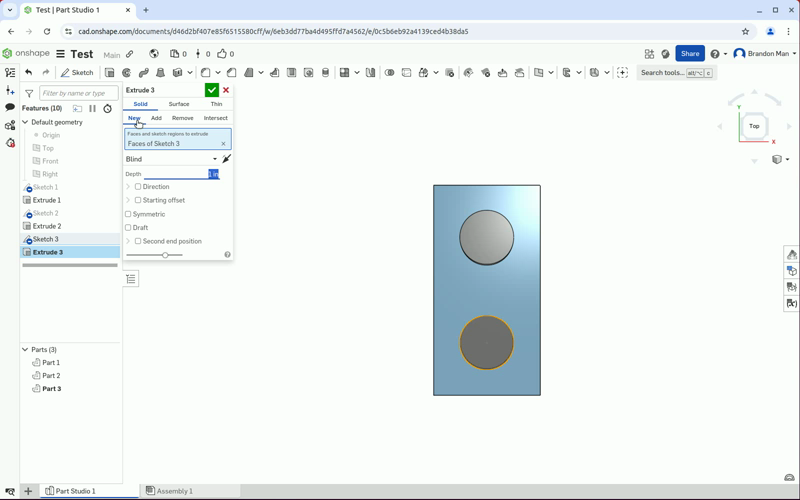
text(6.499)
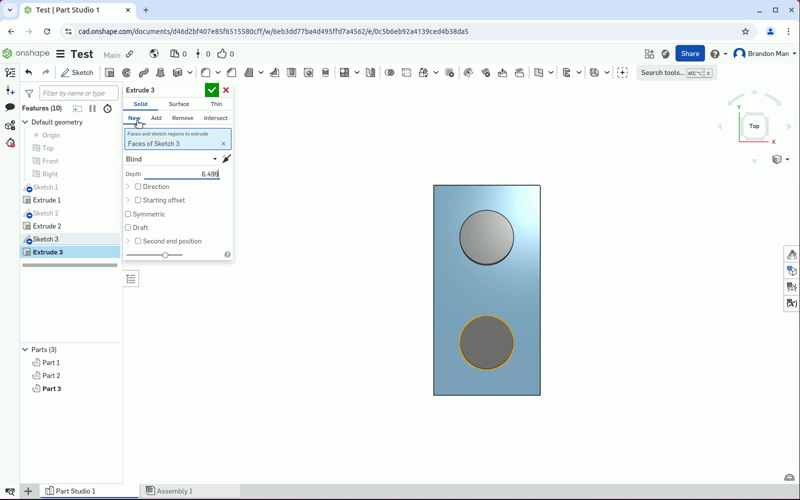
key(enter)
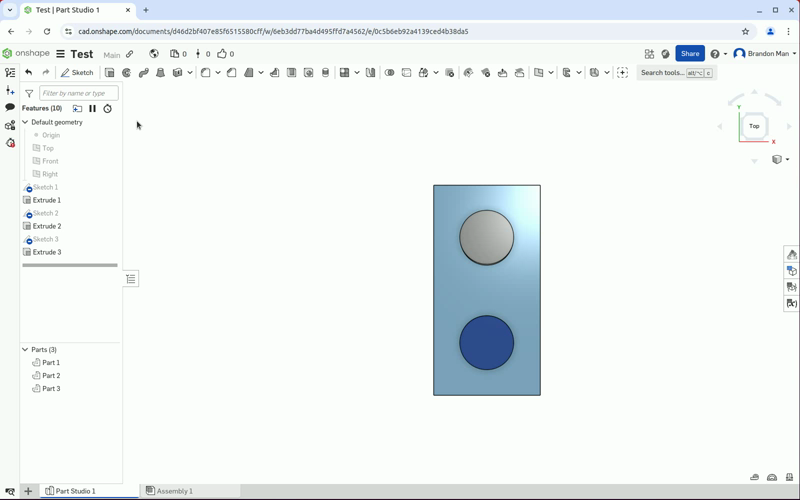
key(shift+h)
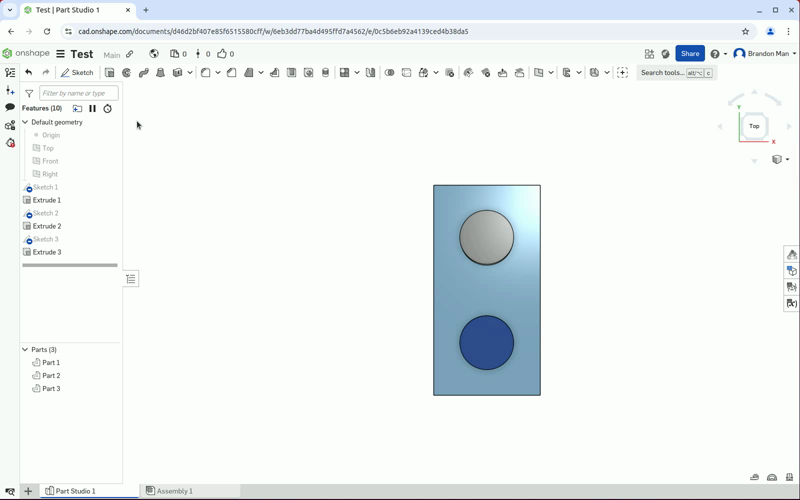
key(shift+h)
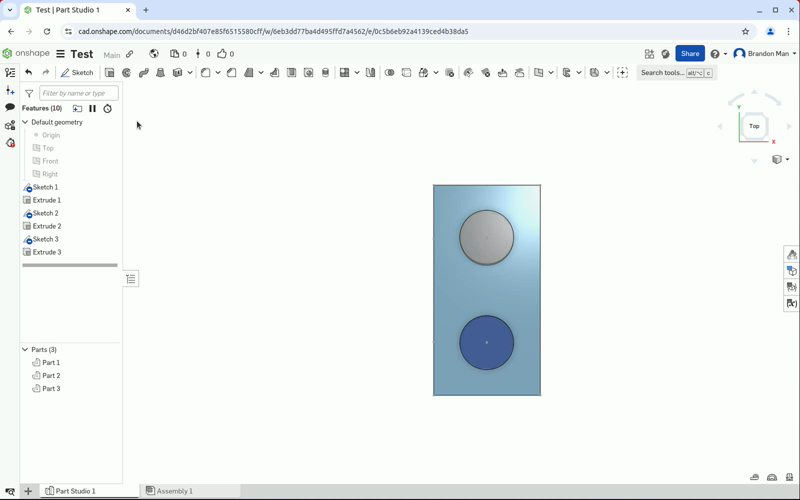
key(shift+7)
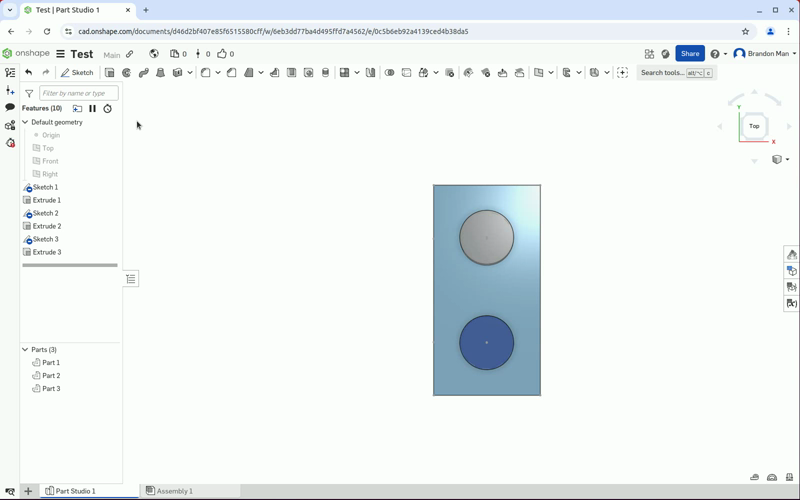
key(up, 3)
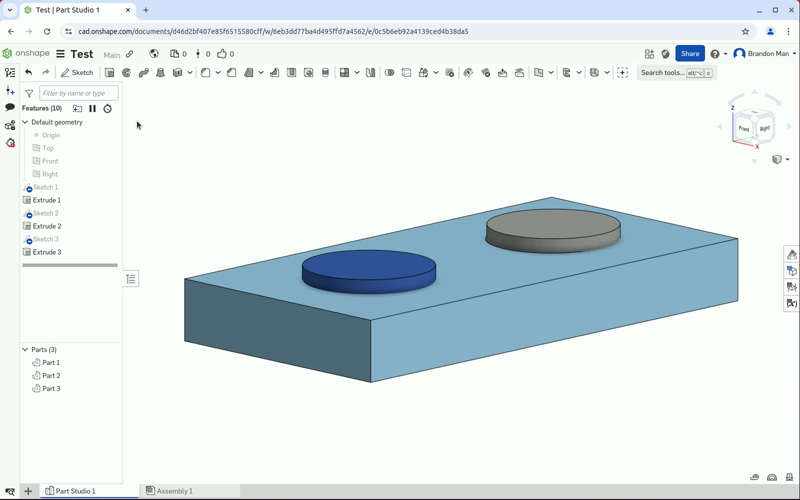
key(left, 3)
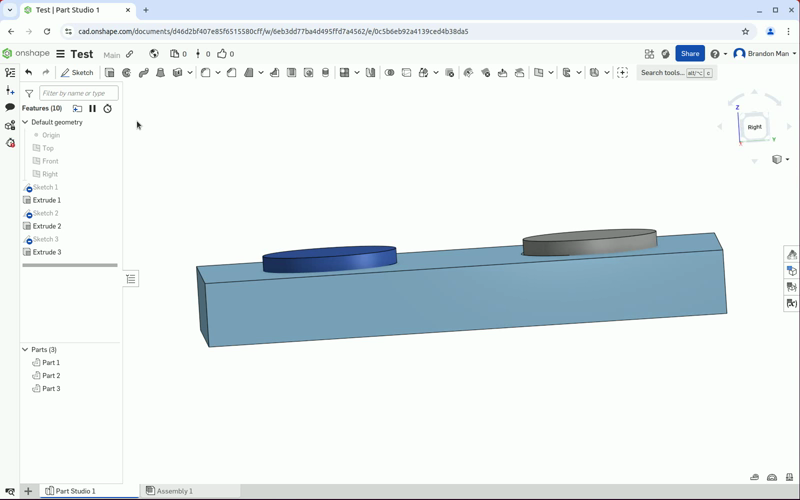
key(right, 3)
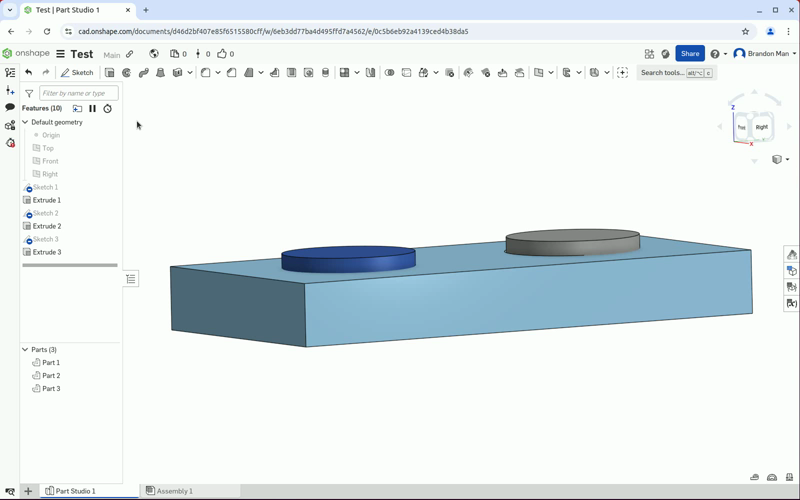
key(down, 3)
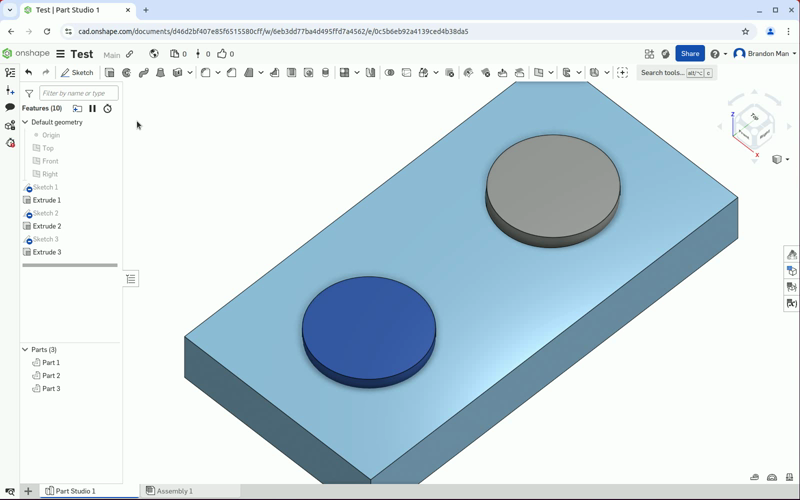
mouse_move(73, 189)
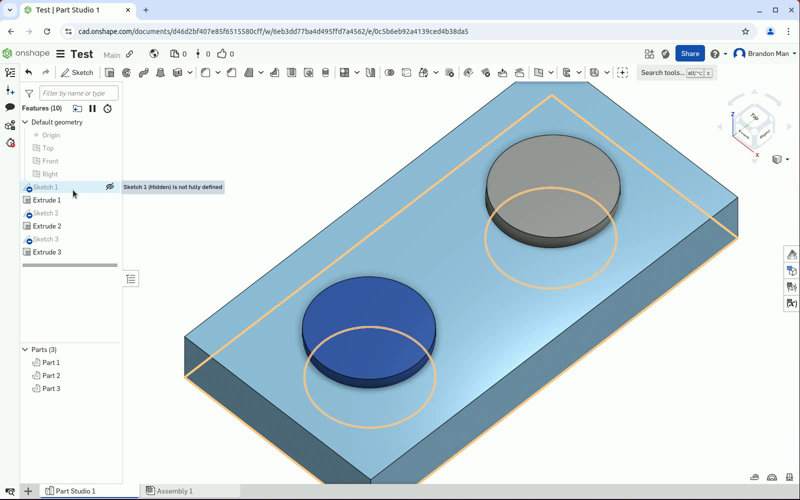
click(73, 189)